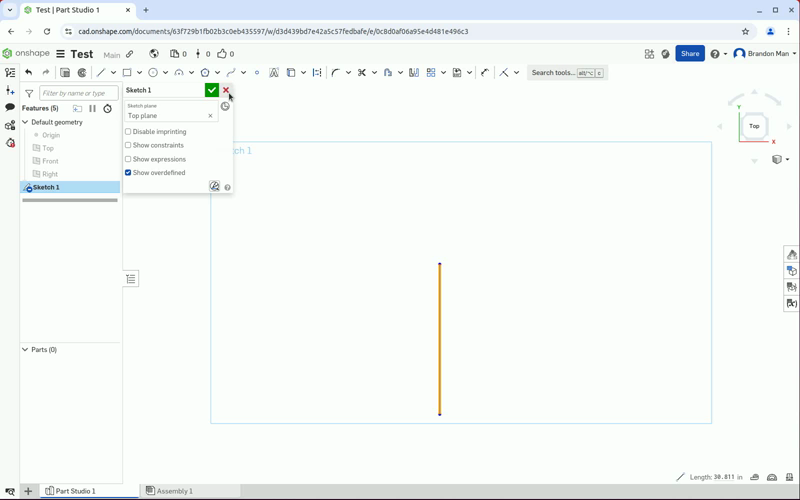
key(shift+h)
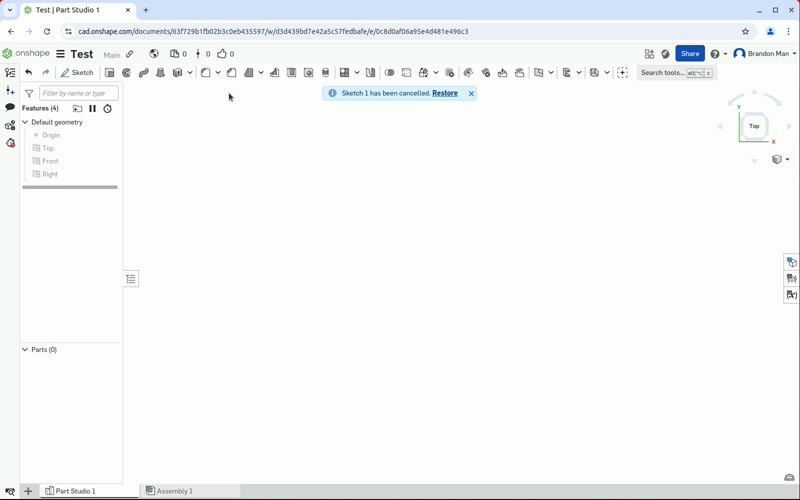
mouse_move(73, 352)
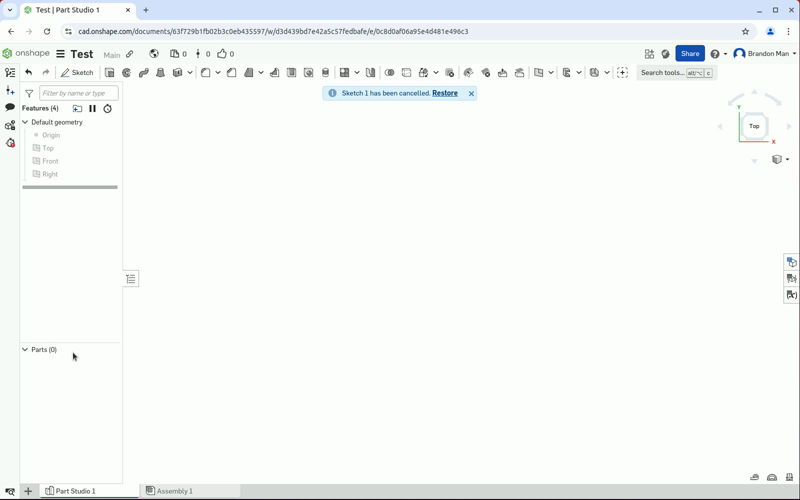
key(y)
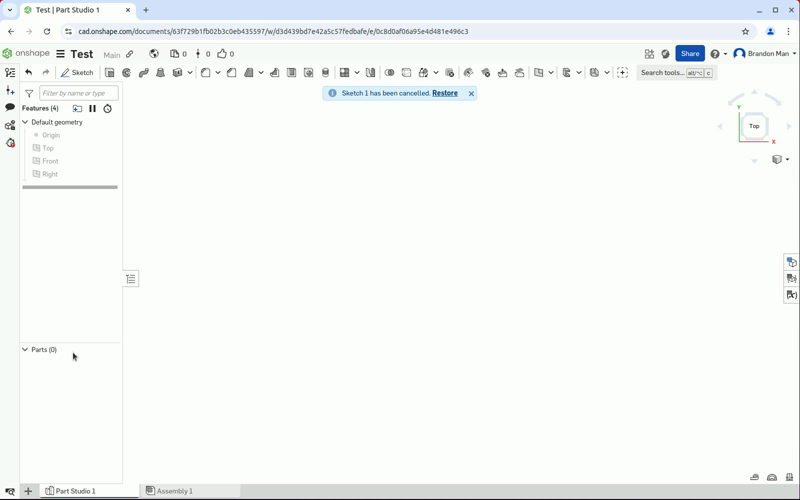
key(shift+p)
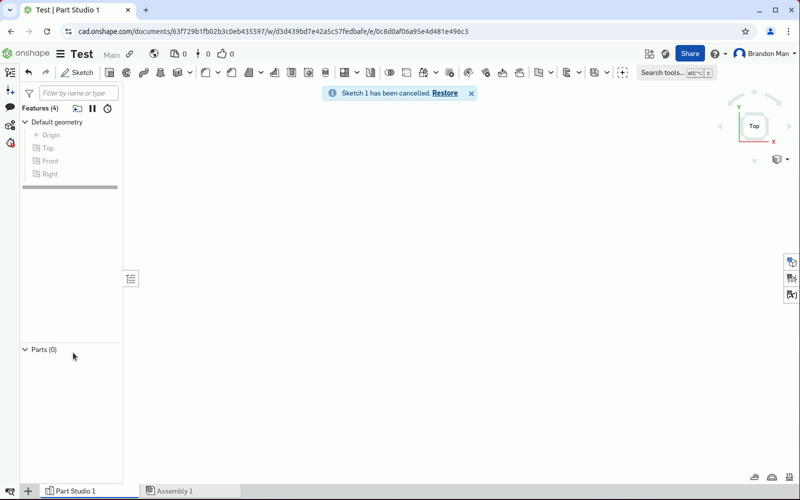
key(space)
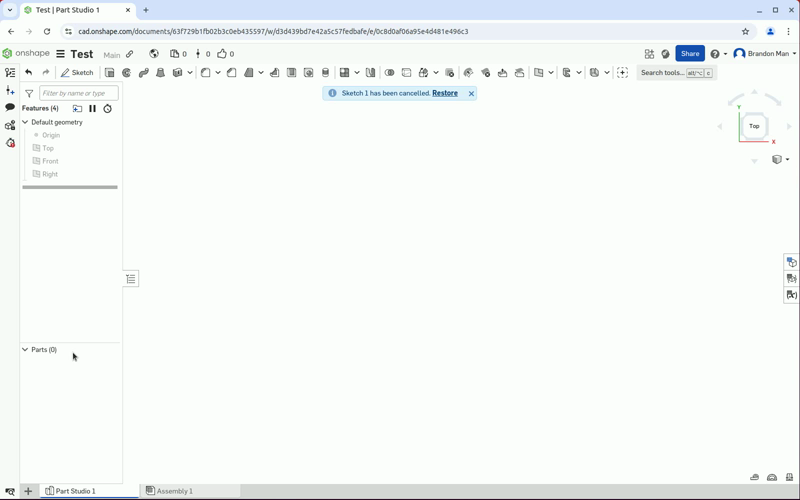
key_down(shift)
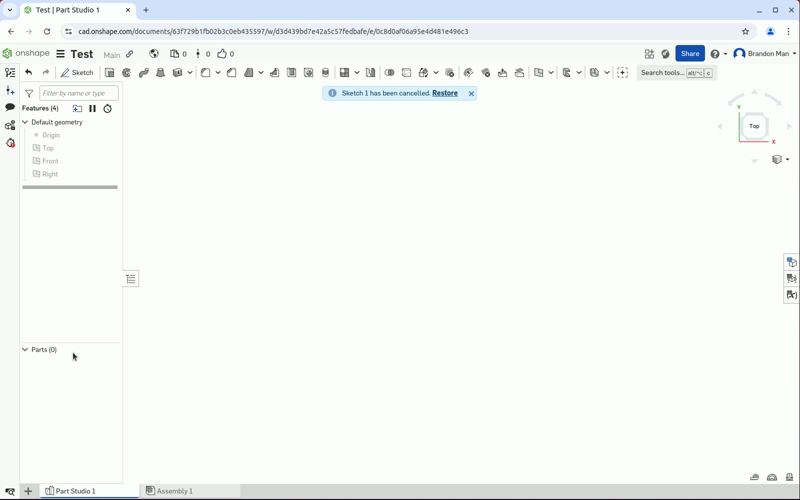
key(up)
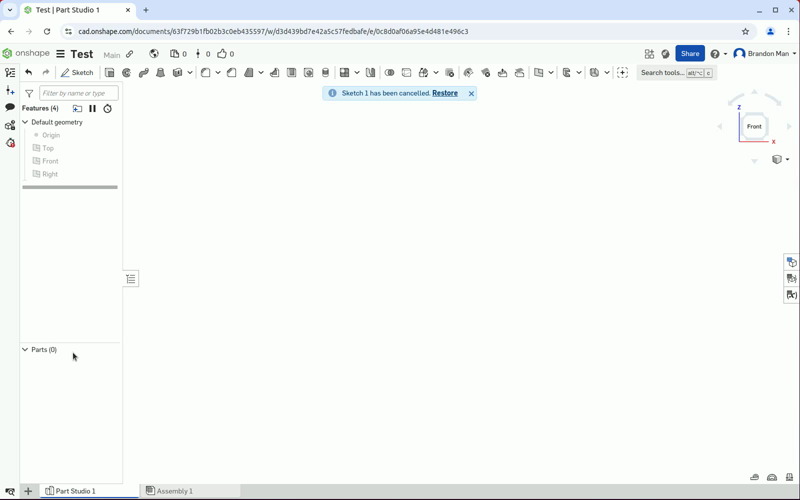
key_up(shift)
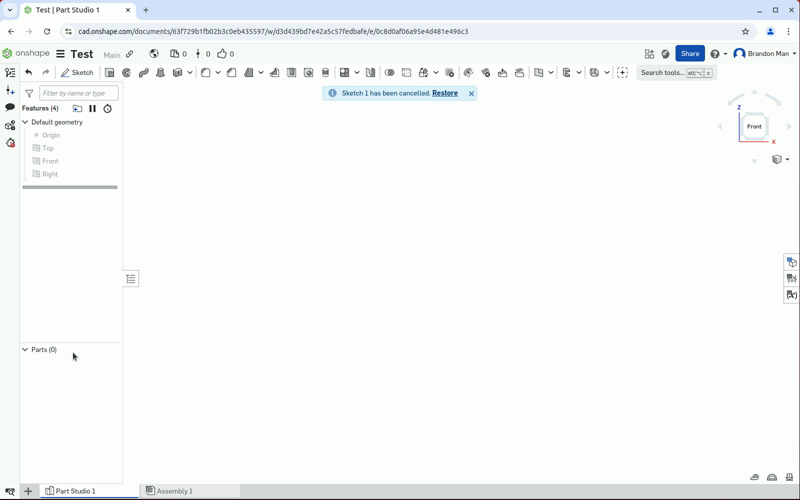
mouse_move(73, 352)
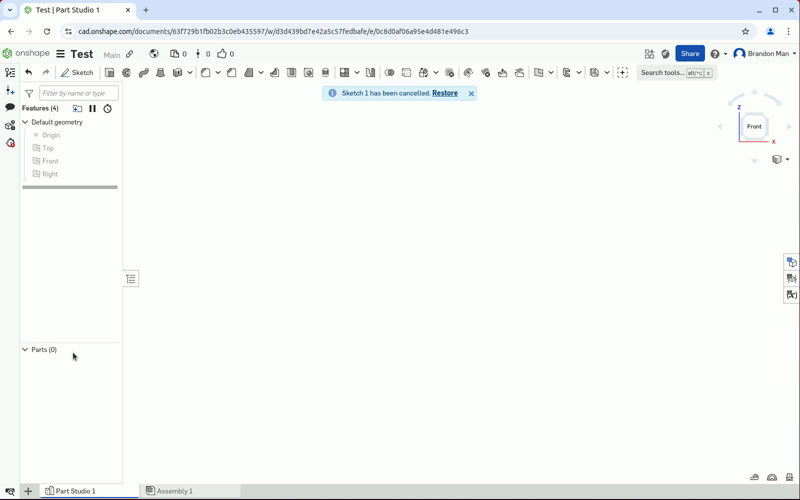
key(shift+y)
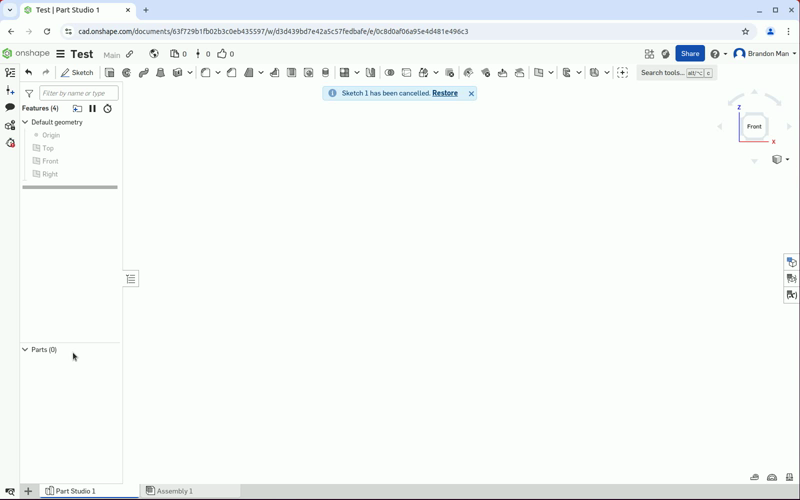
key(shift+s)
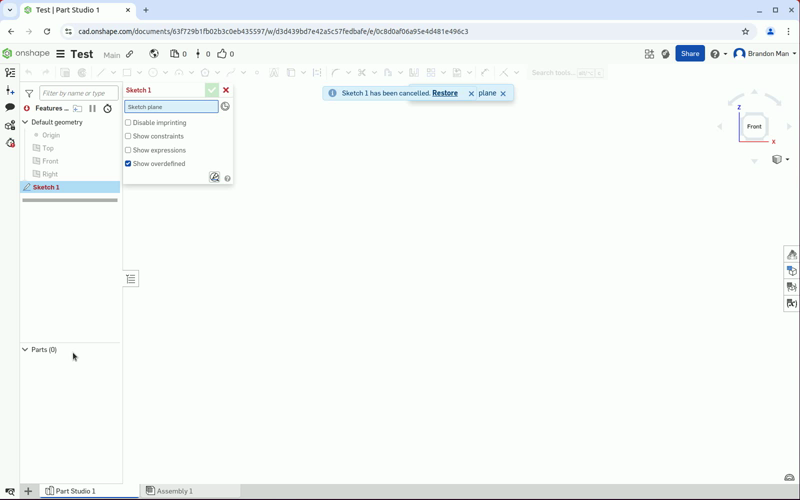
mouse_move(73, 163)
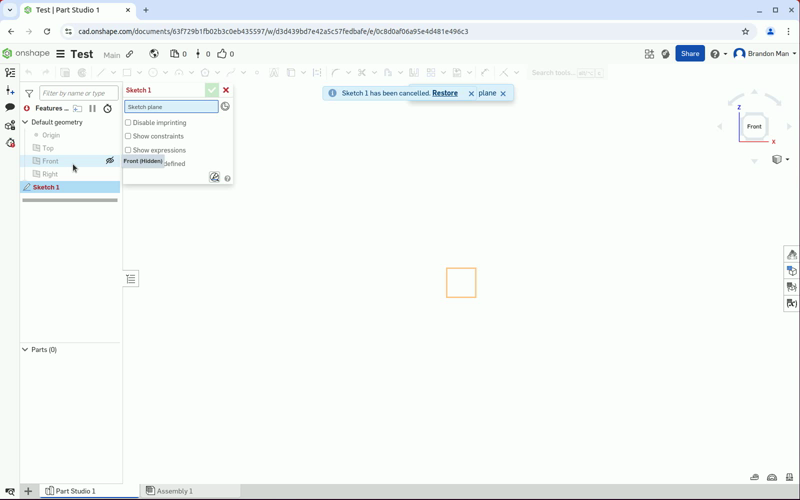
click(73, 163)
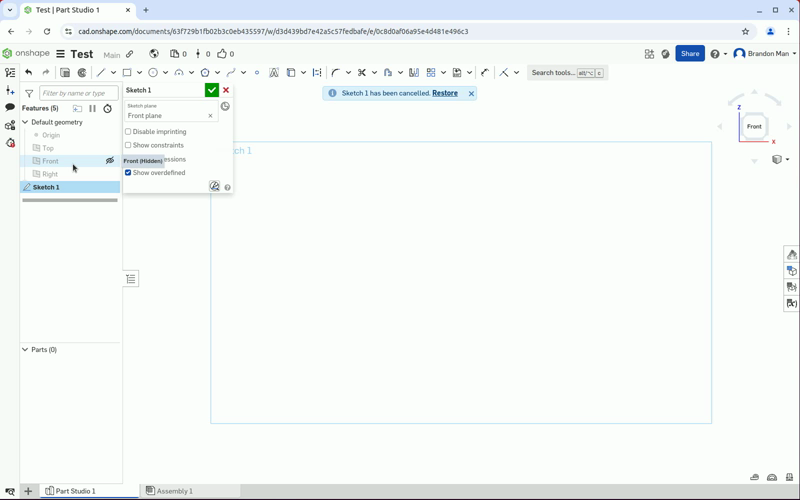
mouse_move(73, 352)
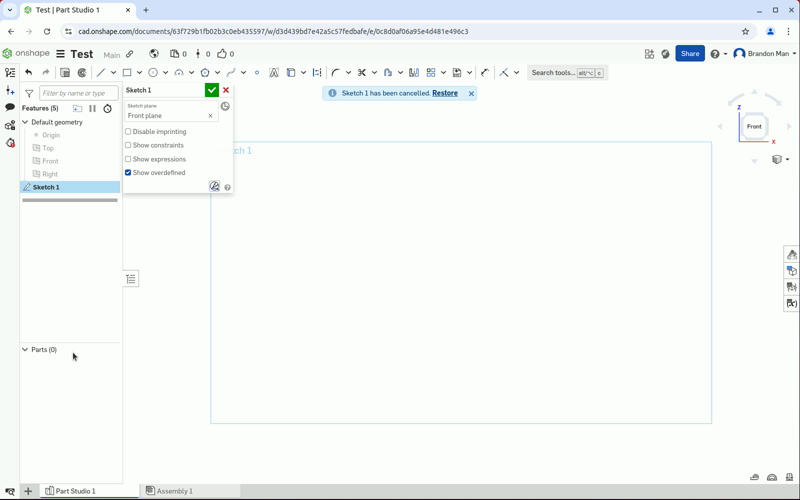
key(y)
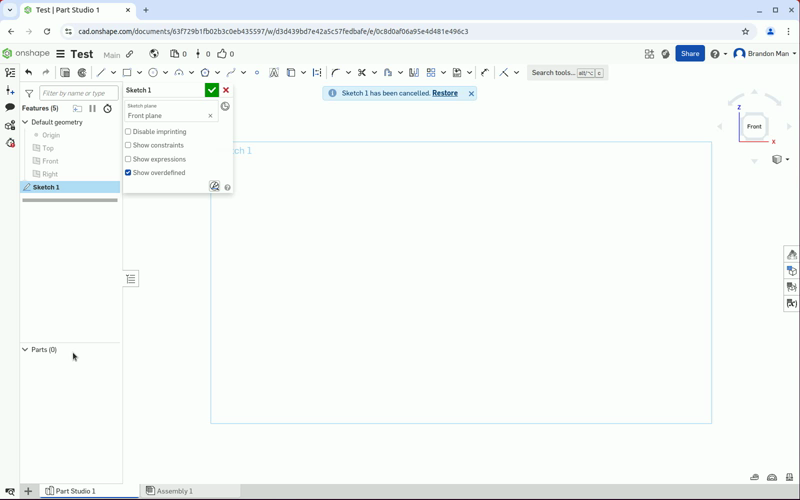
key(l)
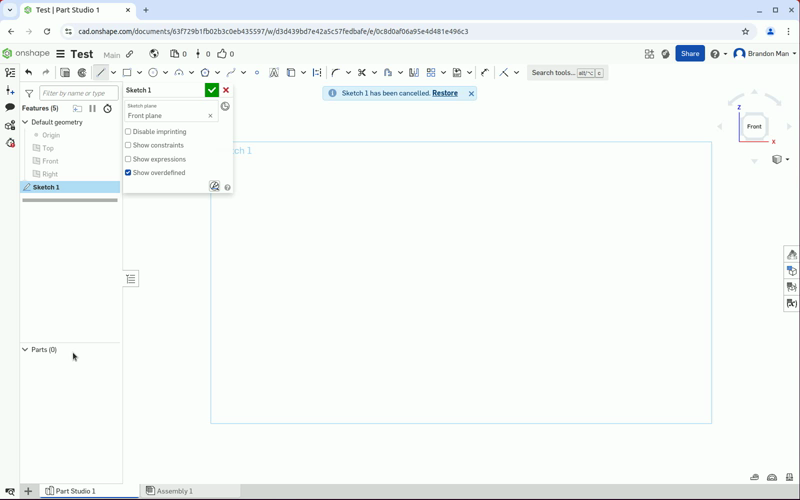
key_down(shift)
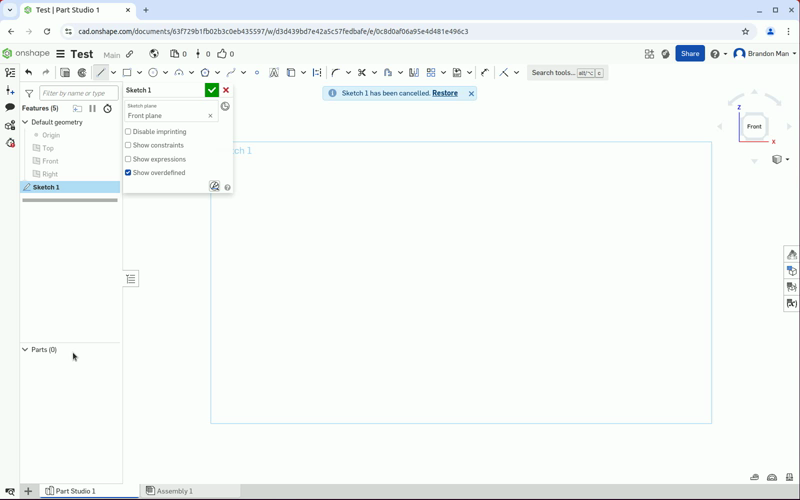
mouse_move(380, 321)
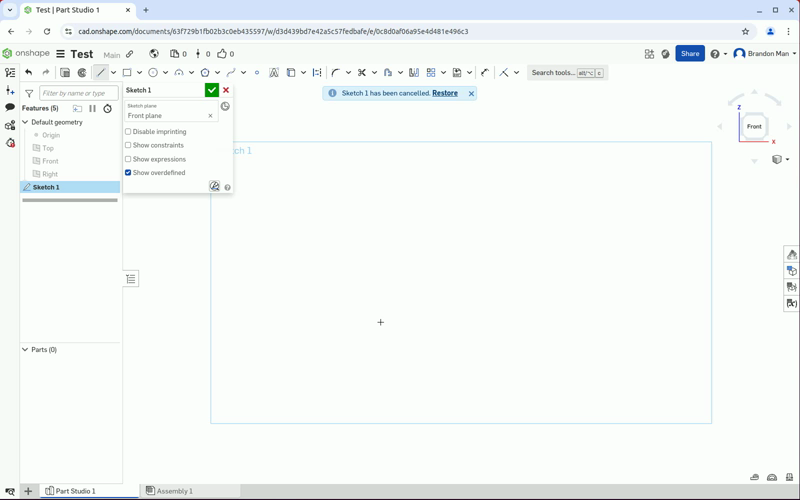
click(380, 321)
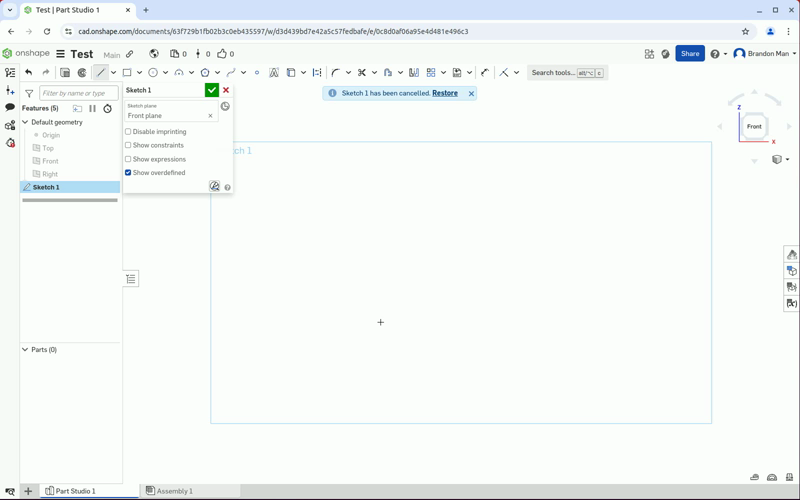
key_up(shift)
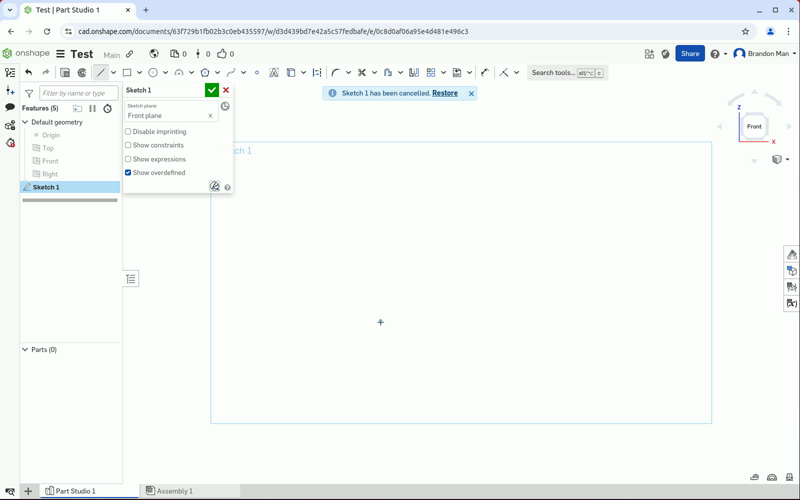
key_down(shift)
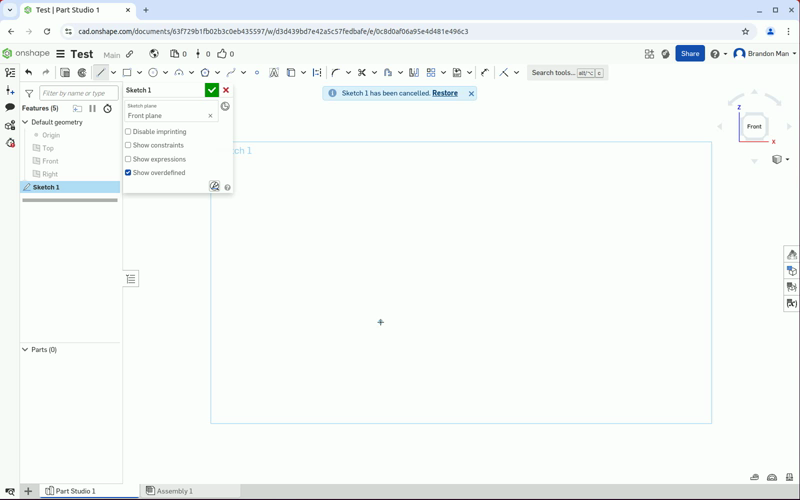
mouse_move(549, 321)
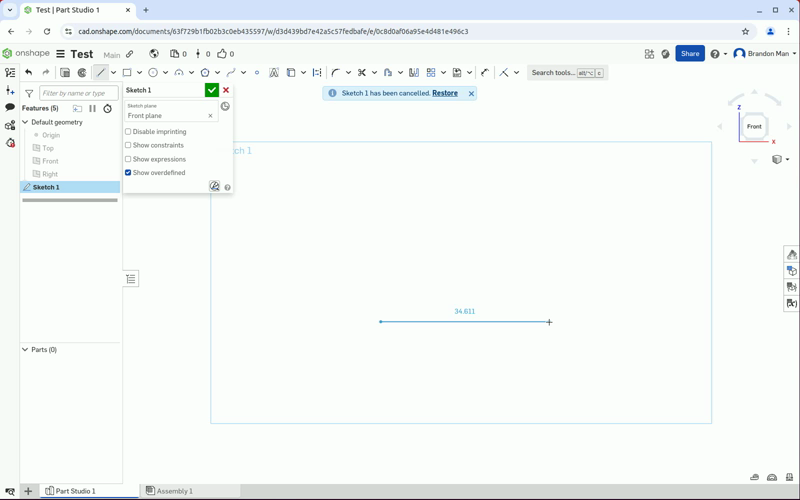
click(549, 321)
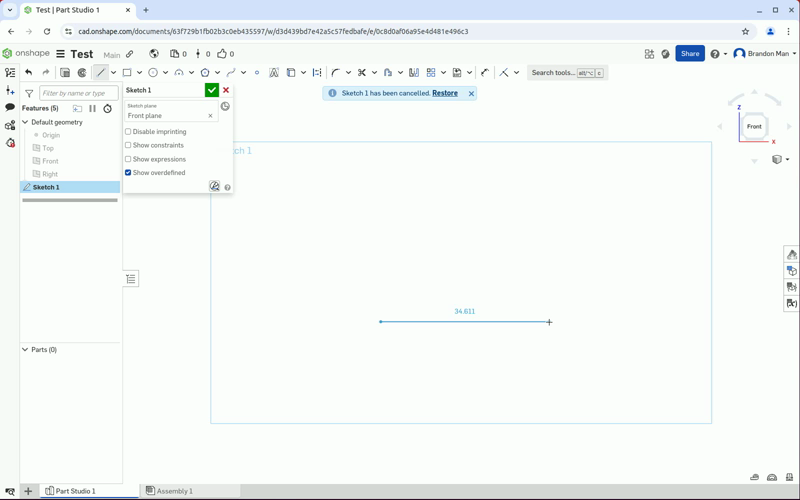
key_up(shift)
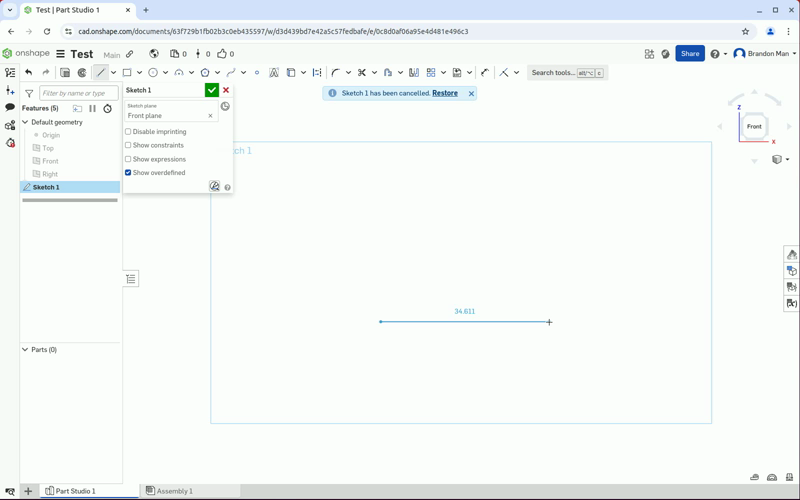
key_down(shift)
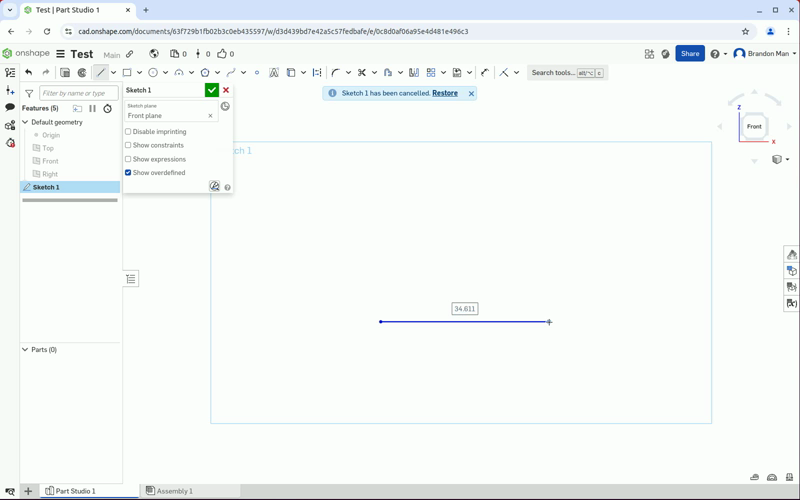
mouse_move(549, 227)
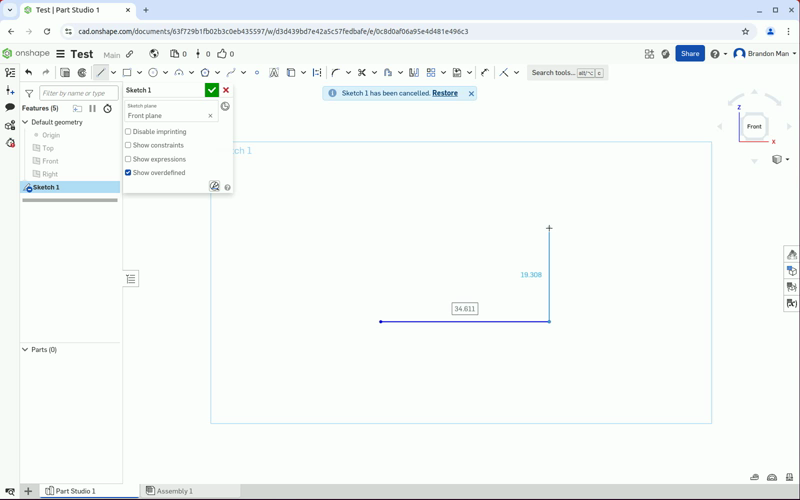
click(549, 227)
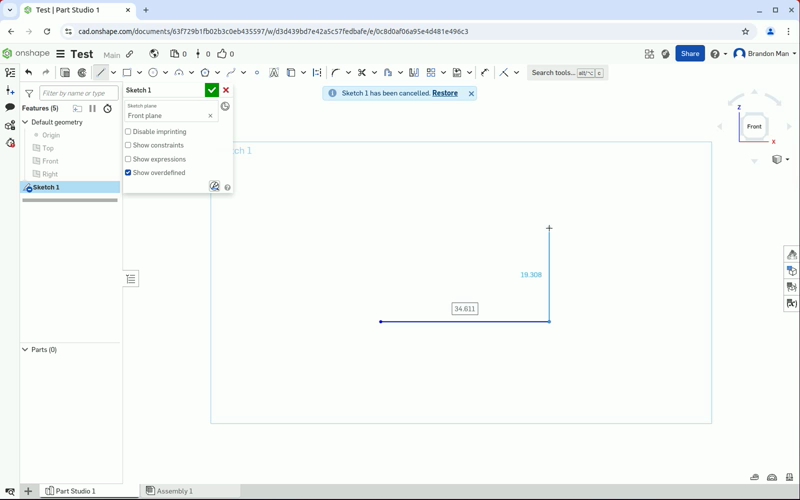
key_up(shift)
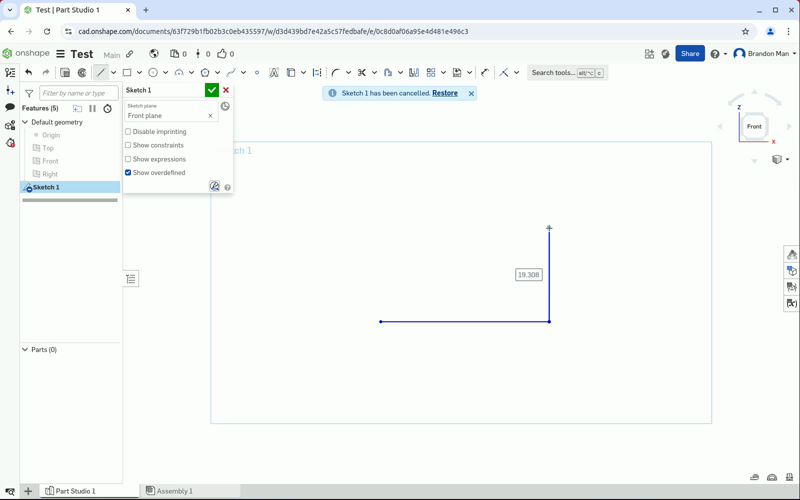
key_down(shift)
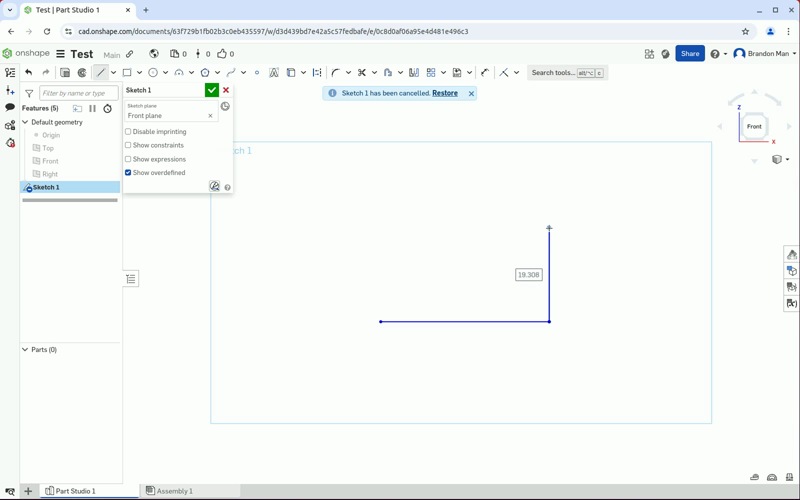
mouse_move(380, 227)
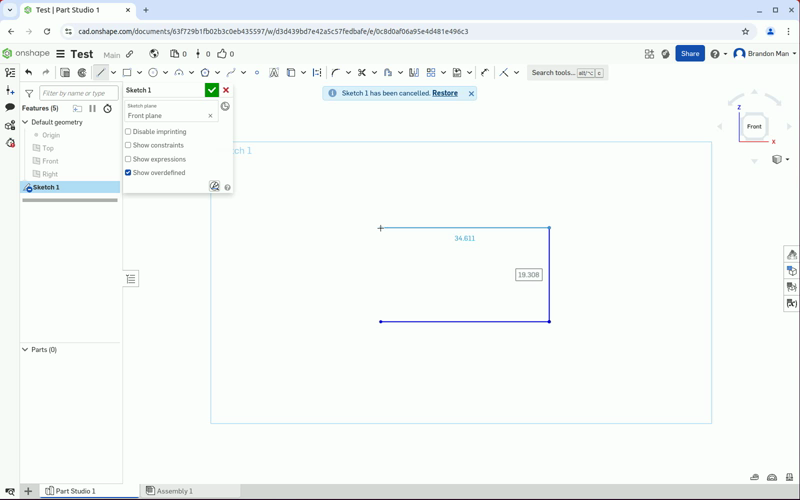
click(380, 227)
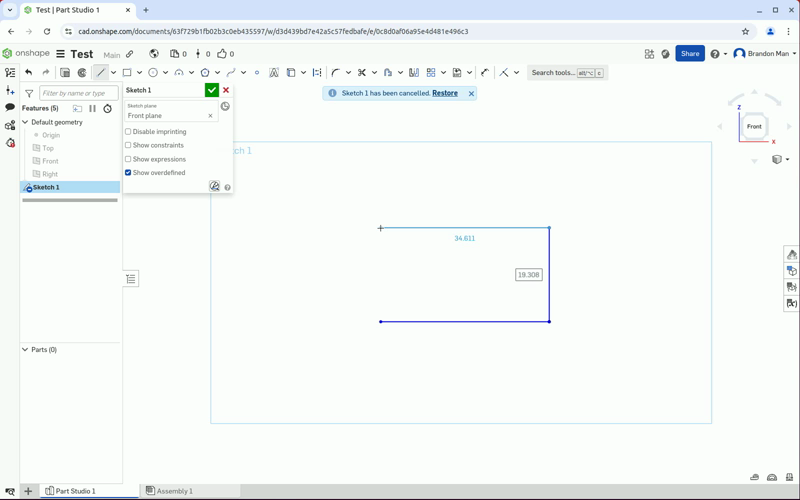
key_up(shift)
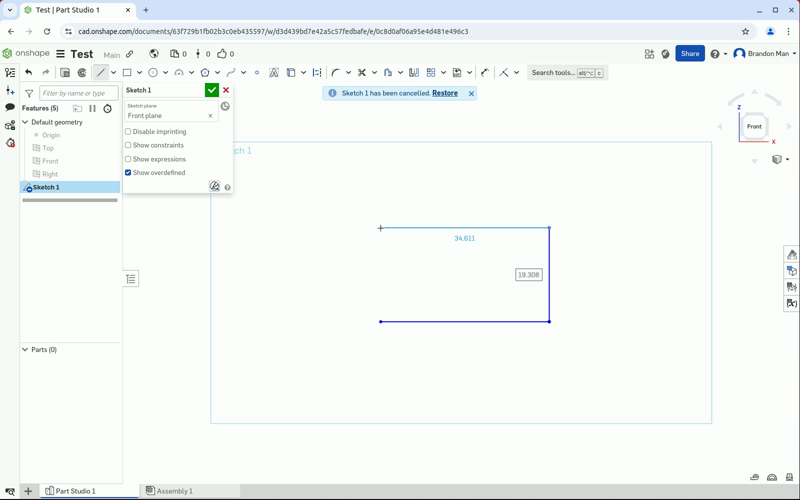
key_down(shift)
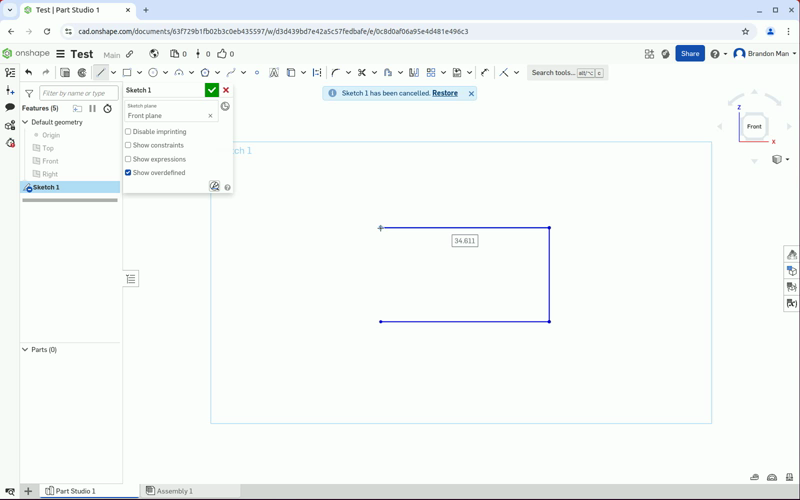
mouse_move(380, 321)
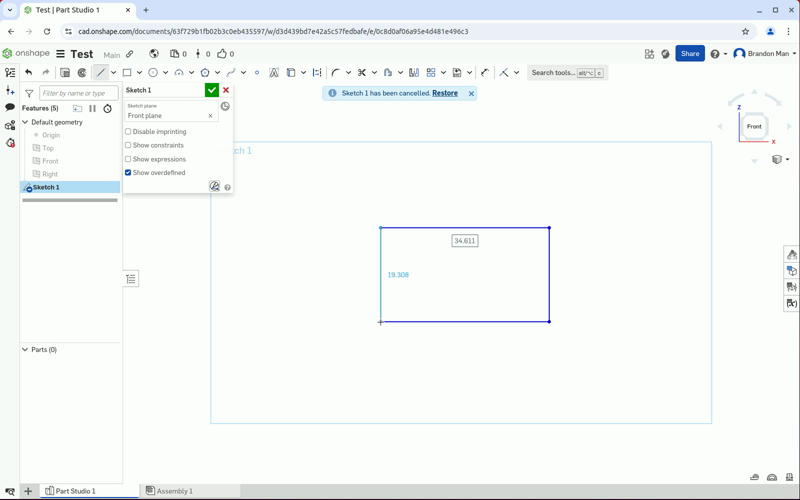
key_up(shift)
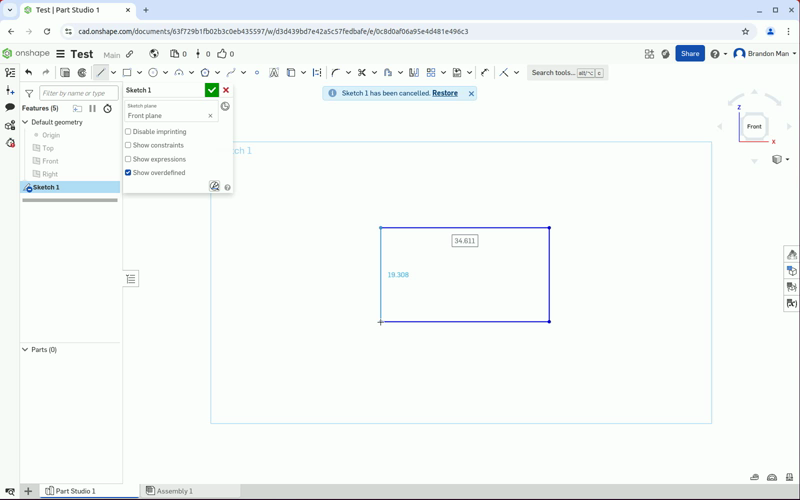
click(380, 321)
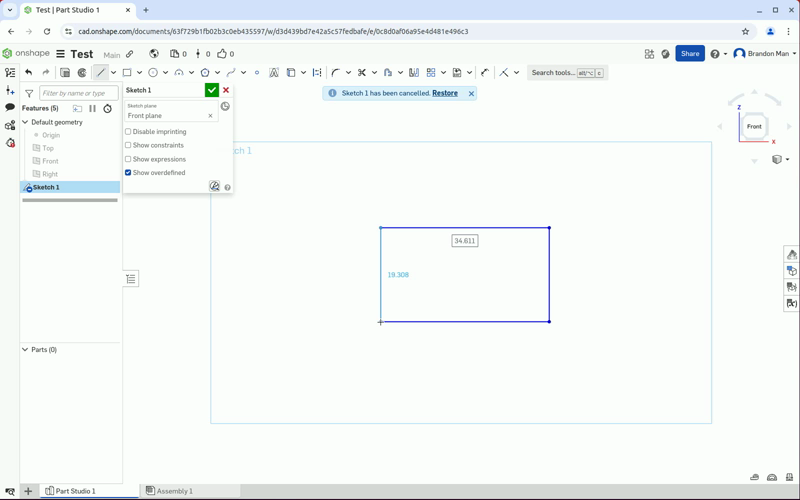
key(esc)
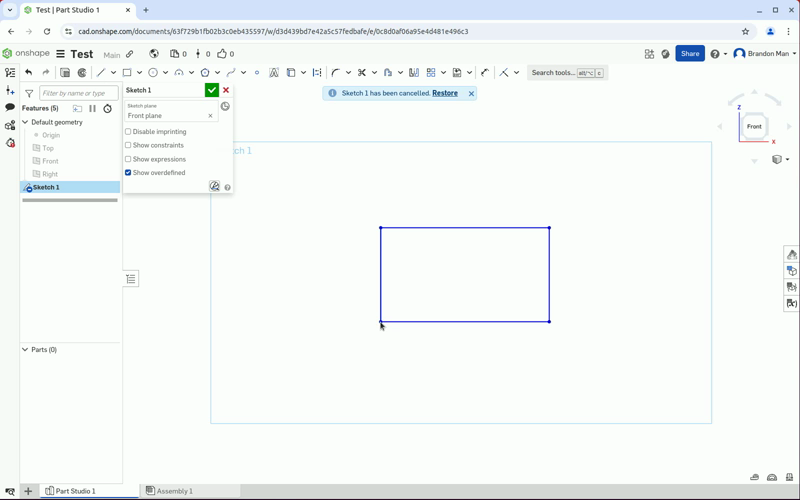
mouse_move(456, 273)
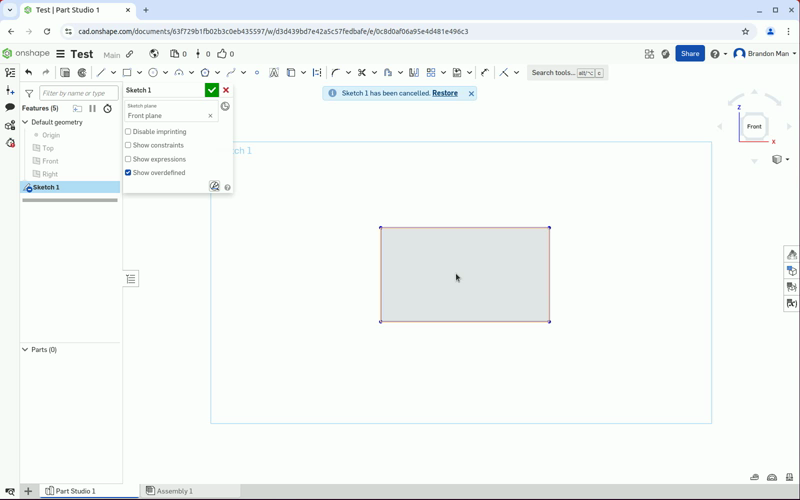
click(456, 273)
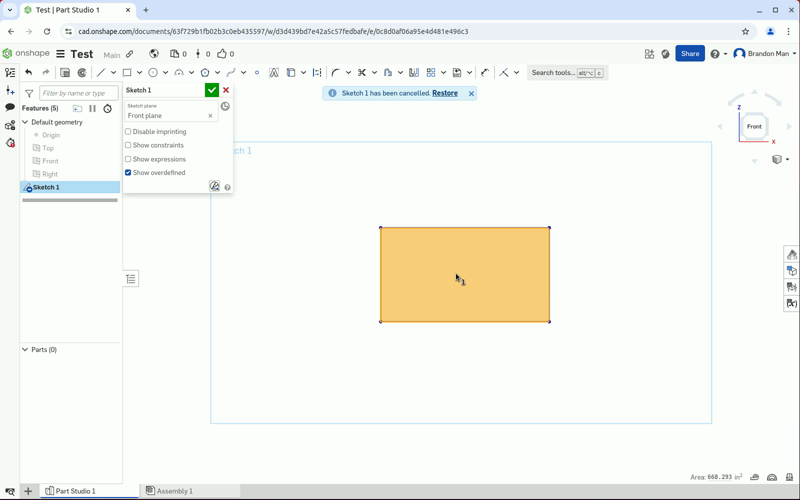
mouse_move(73, 352)
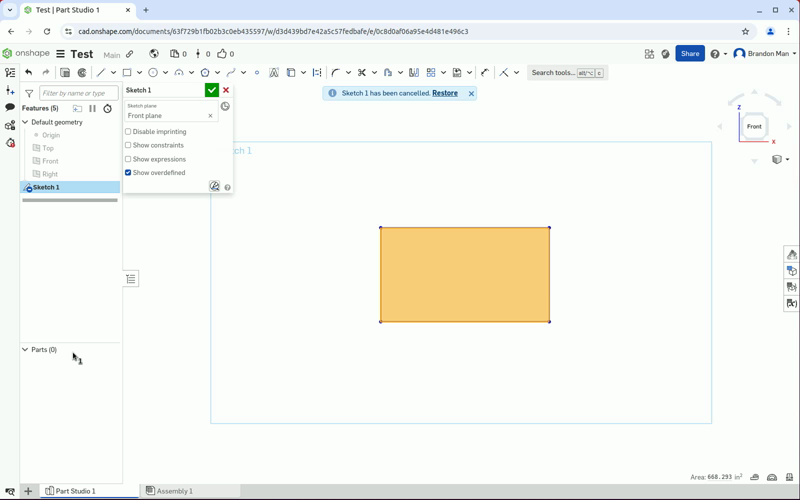
key(shift+y)
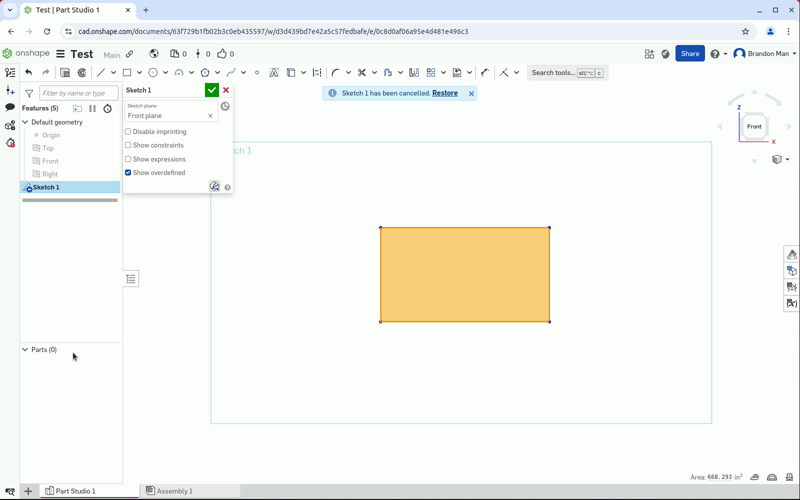
key(shift+e)
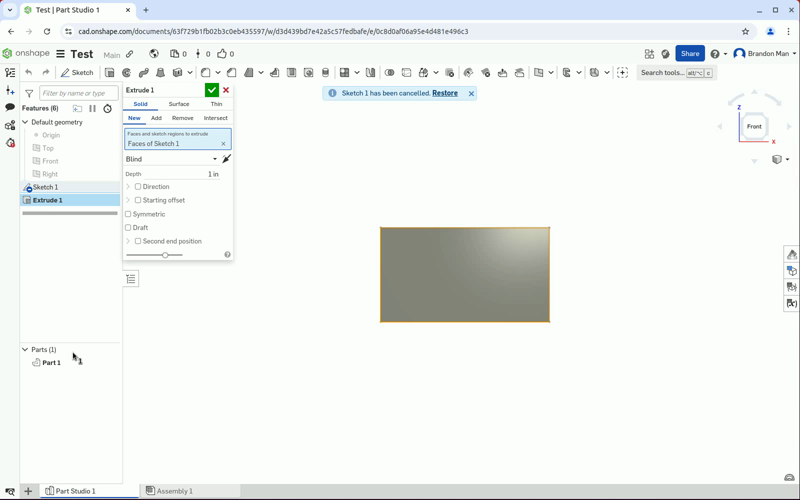
mouse_move(143, 106)
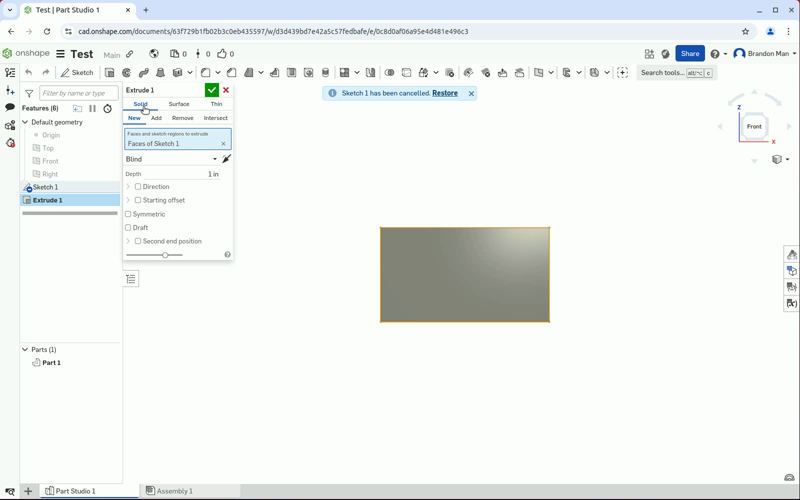
click(143, 106)
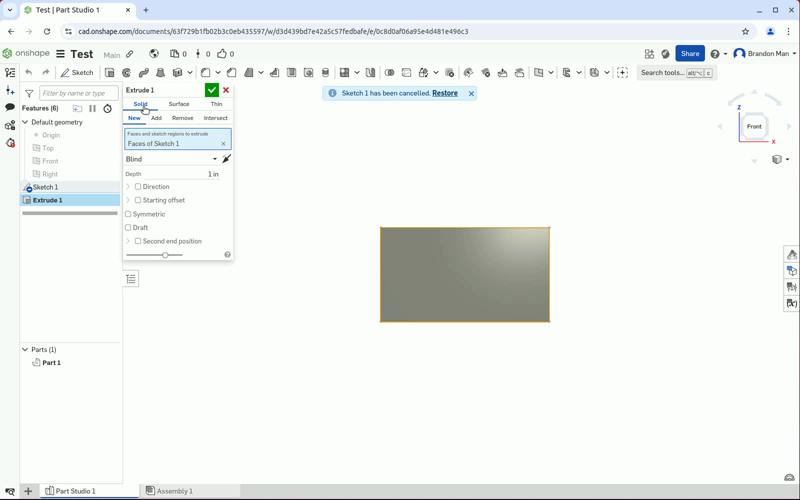
mouse_move(137, 120)
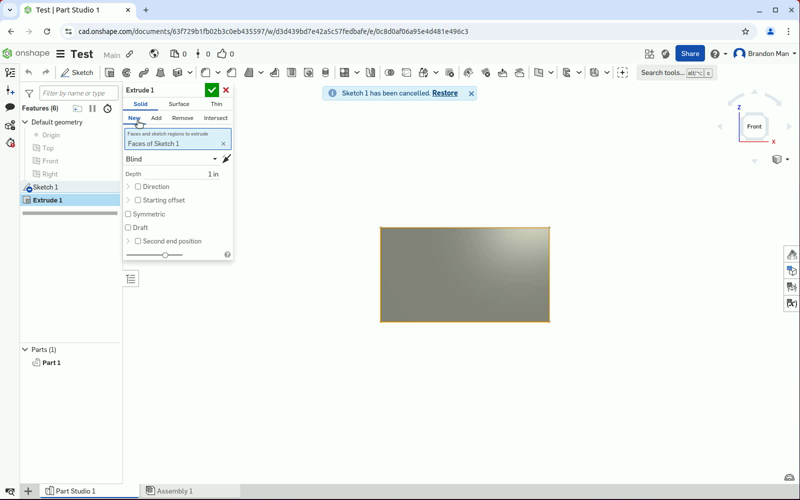
click(137, 120)
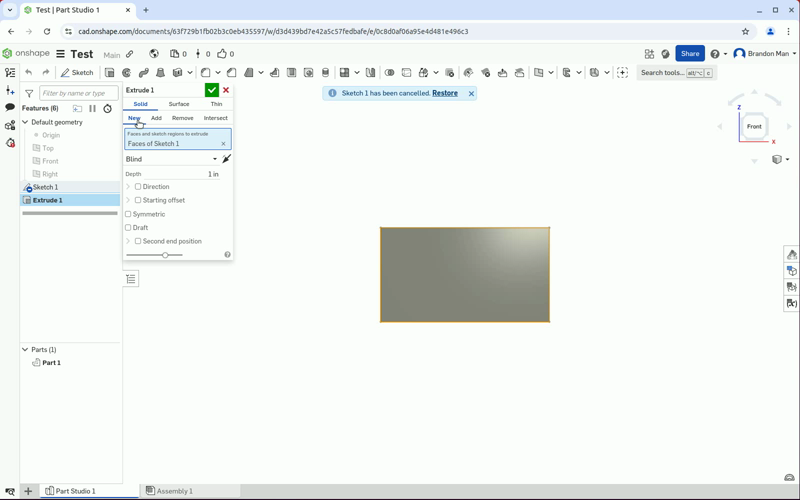
key(tab, 4)
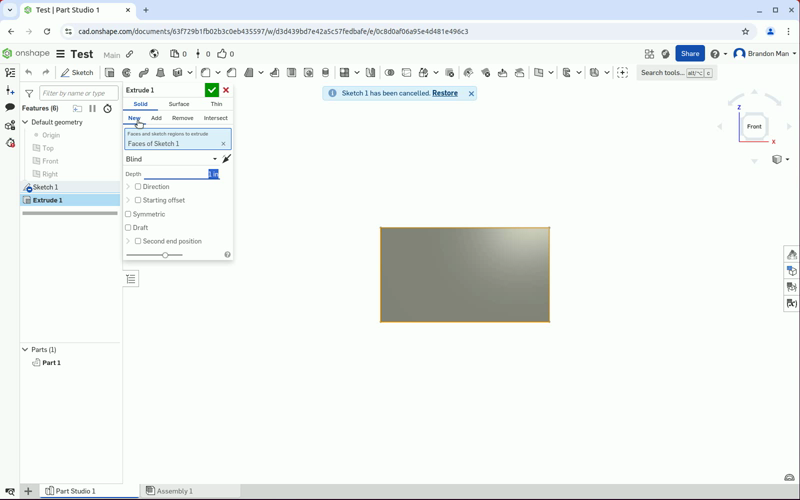
text(23.108)
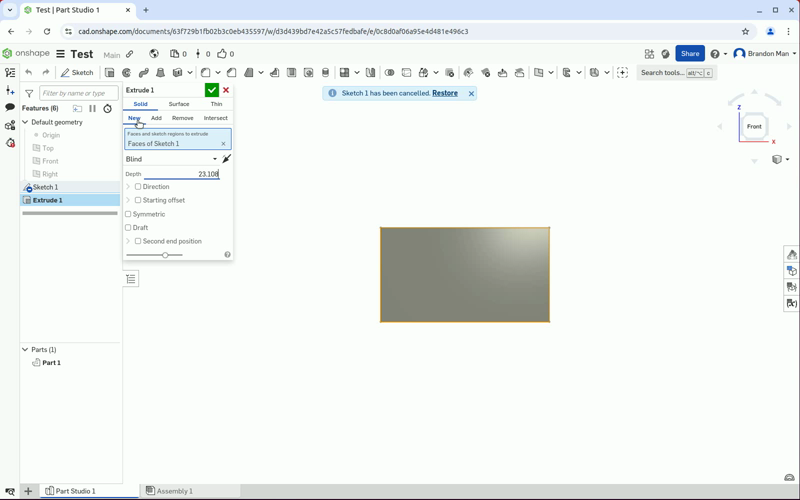
key(enter)
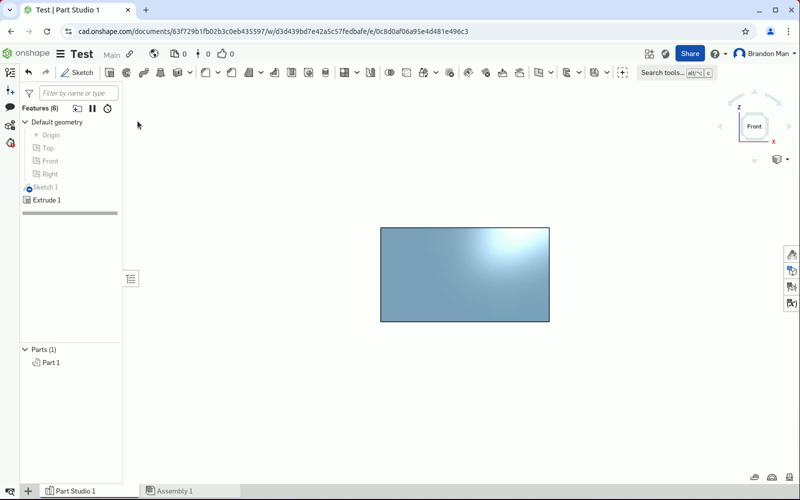
key(shift+h)
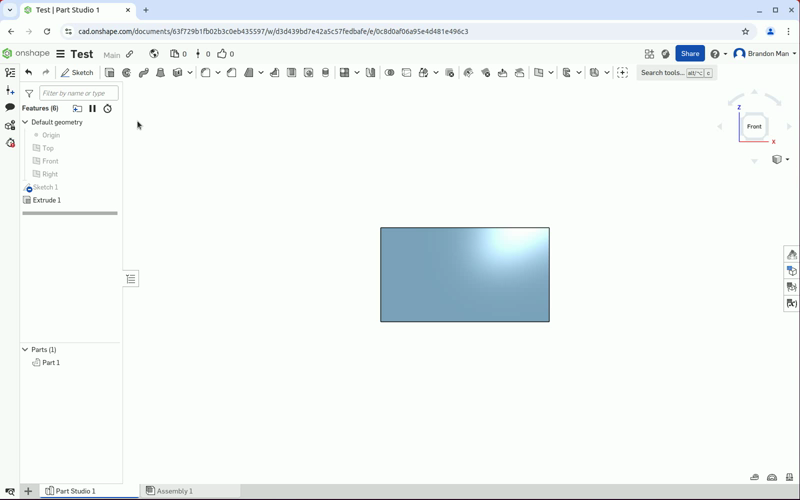
key(shift+h)
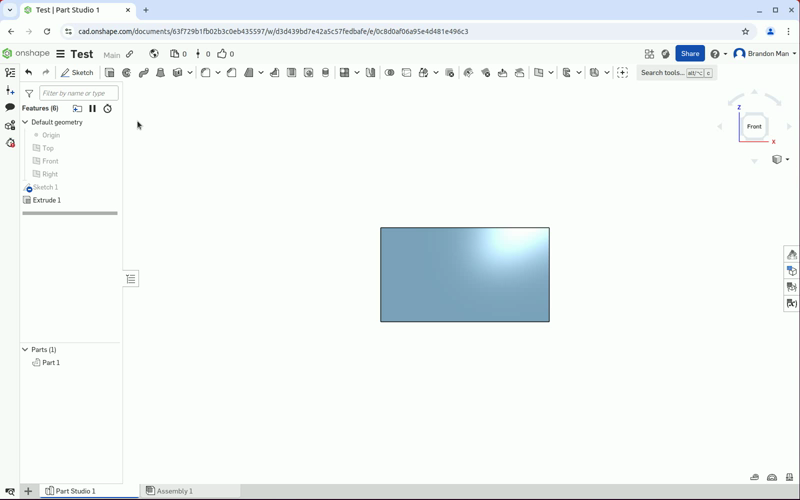
mouse_move(73, 189)
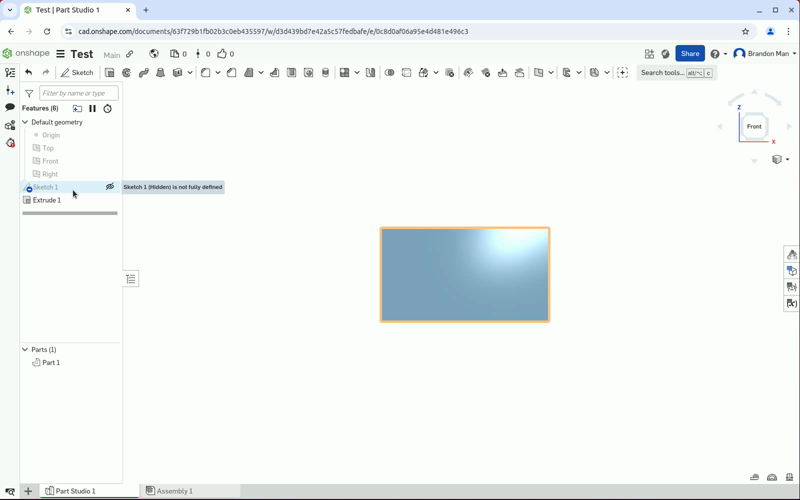
click(73, 189)
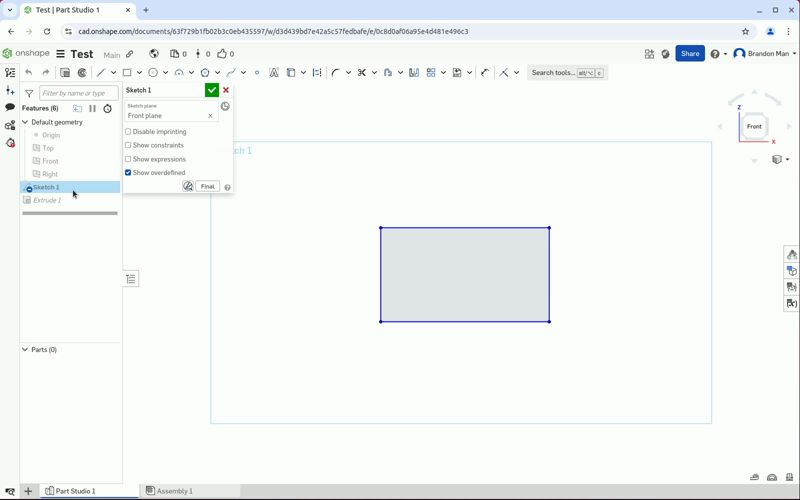
mouse_move(229, 92)
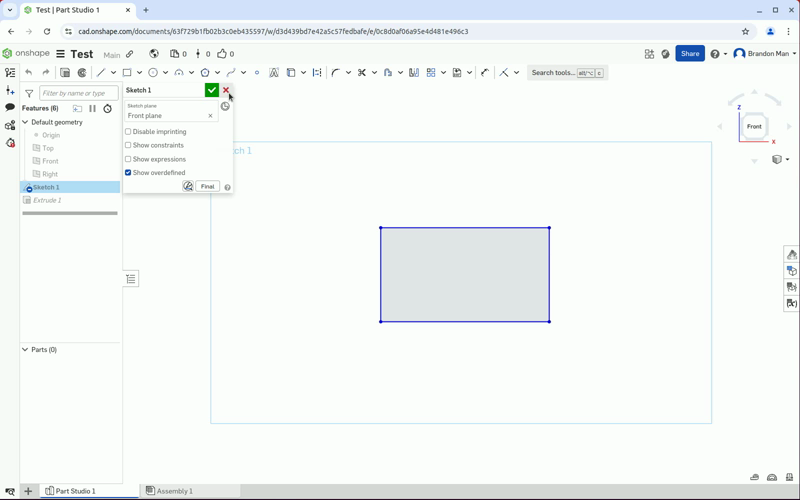
click(229, 92)
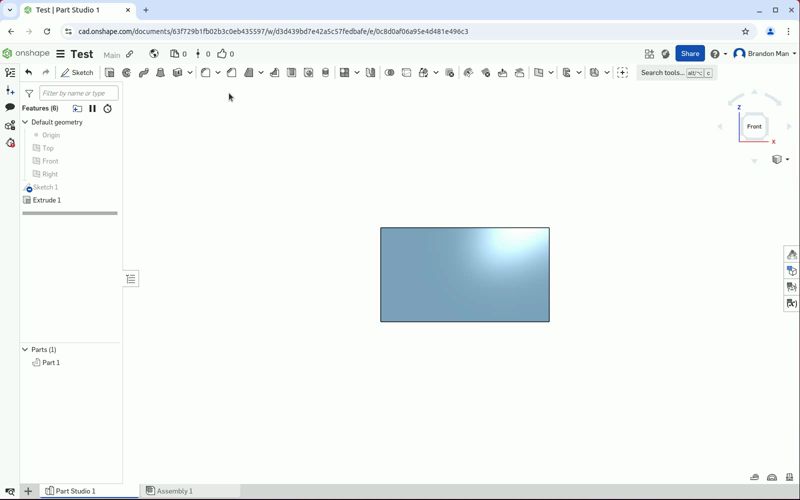
mouse_move(73, 352)
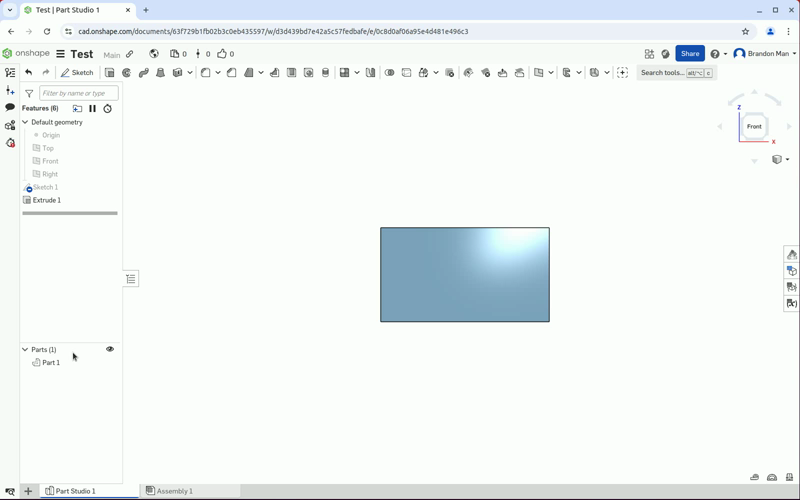
key(y)
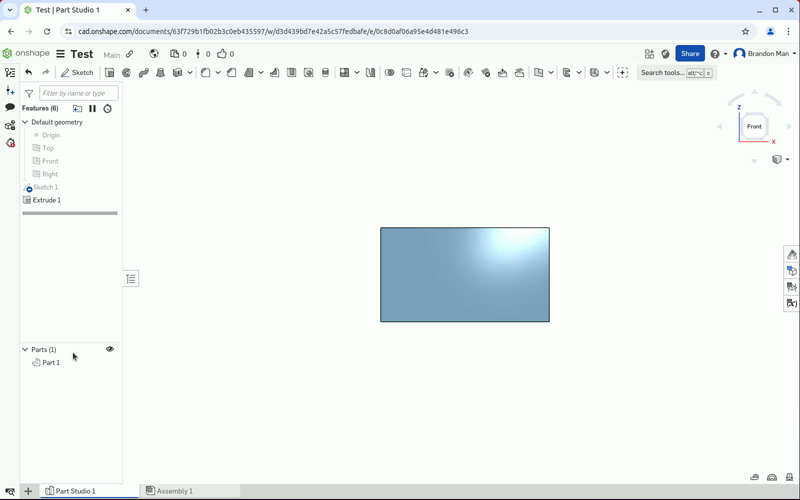
key(shift+p)
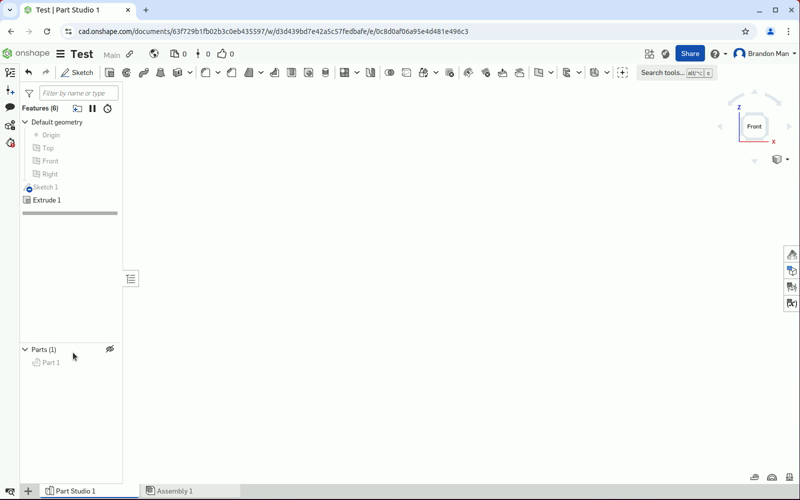
key(space)
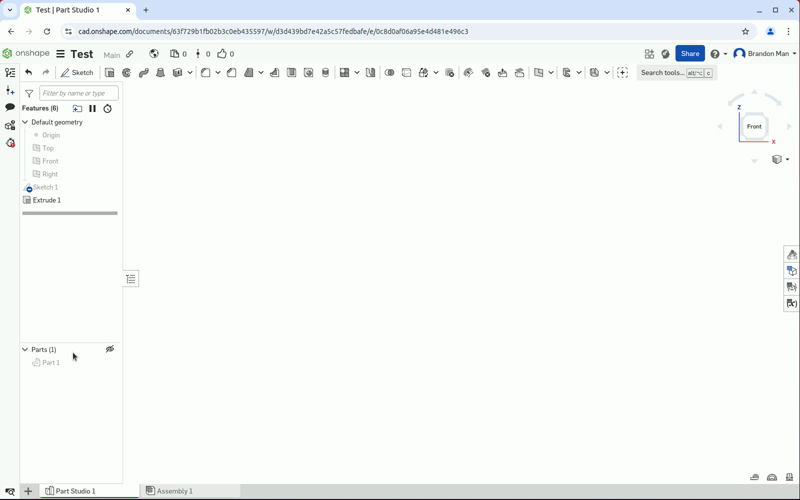
key_down(shift)
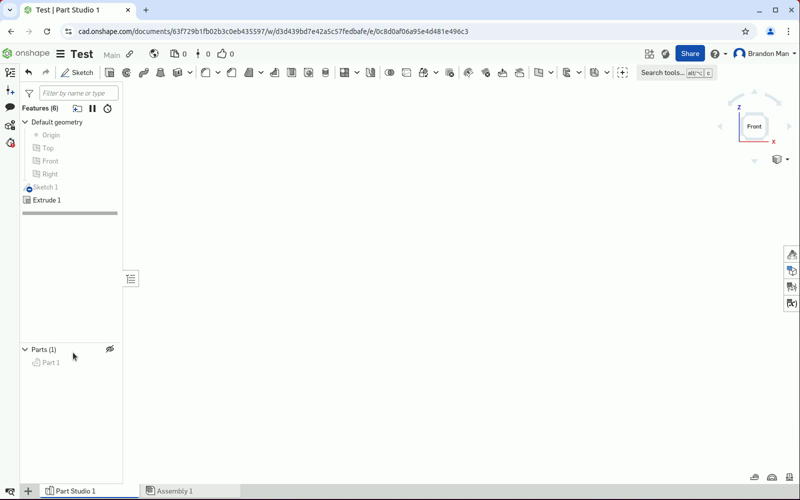
key(down)
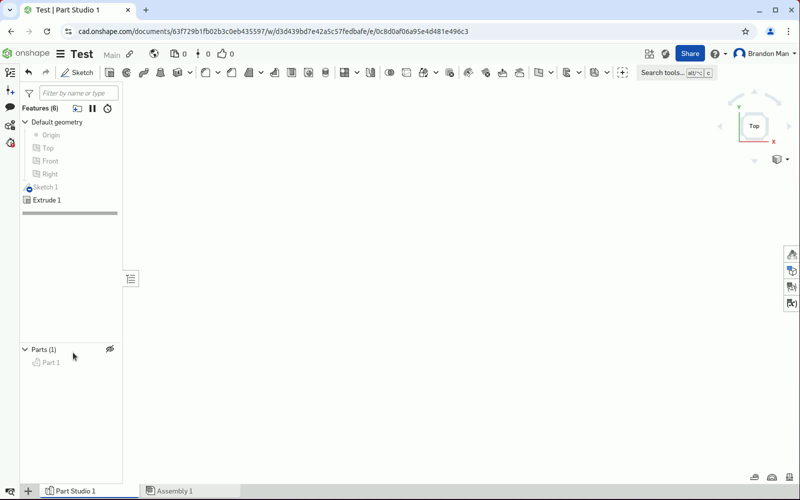
key_up(shift)
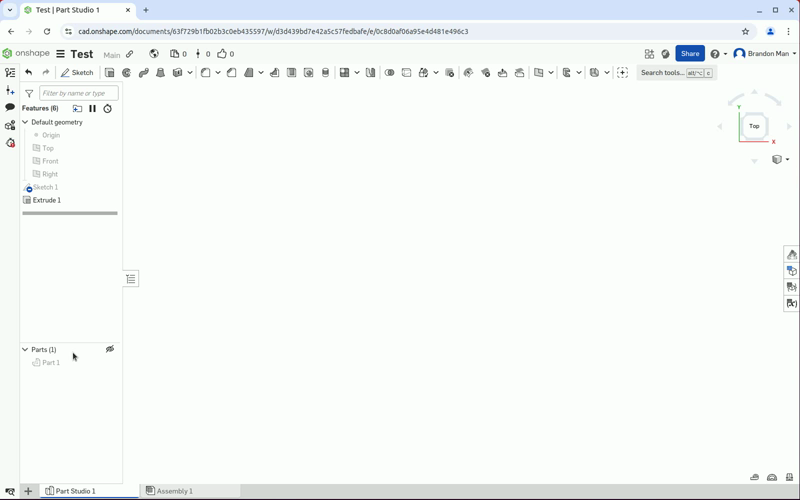
mouse_move(73, 352)
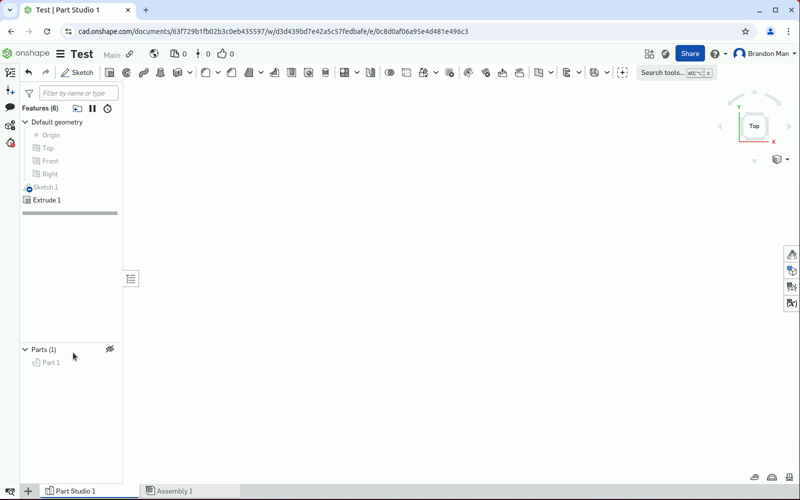
key(shift+y)
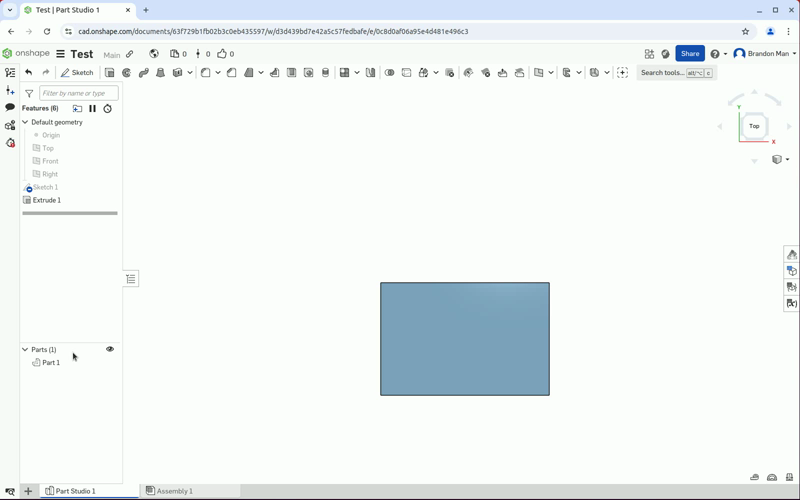
mouse_move(541, 75)
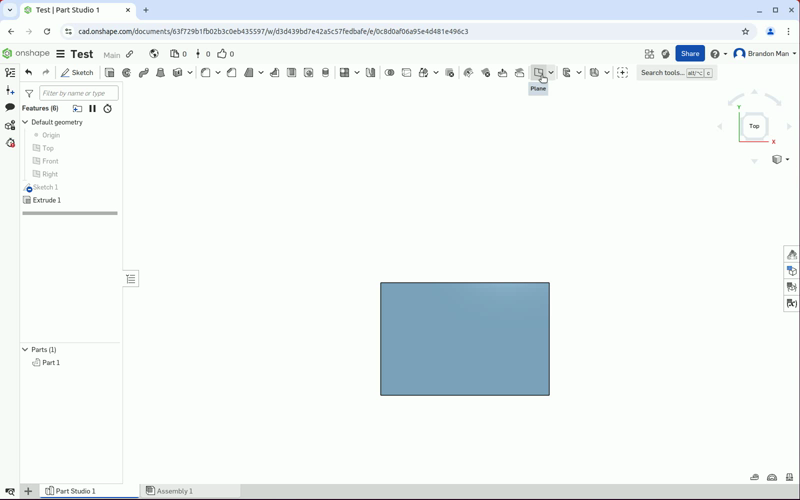
click(541, 75)
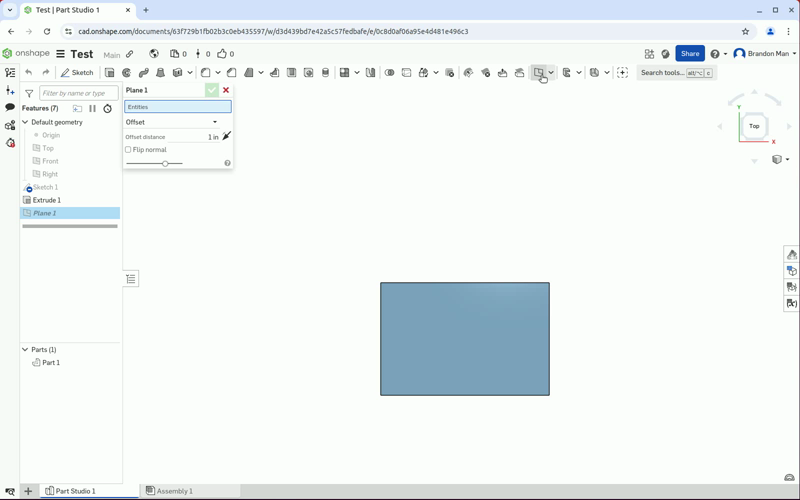
mouse_move(73, 150)
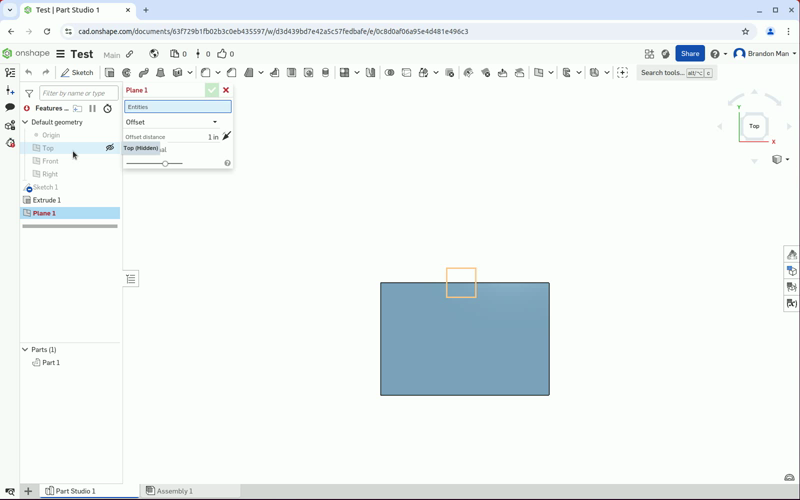
click(73, 150)
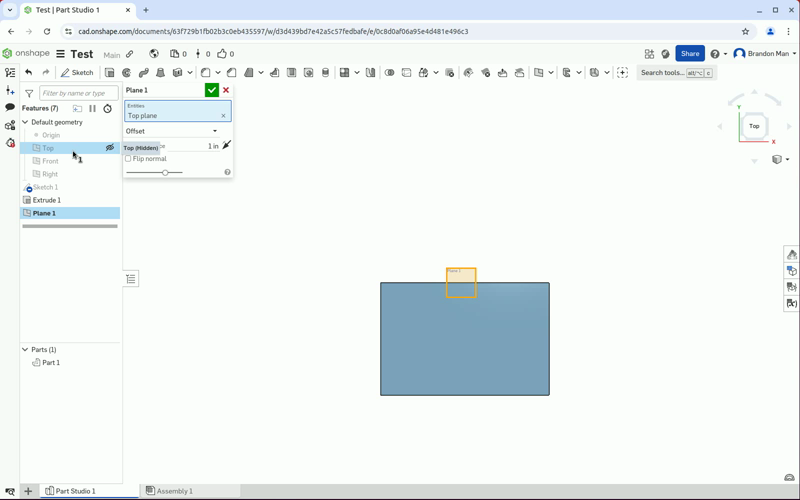
key(tab, 2)
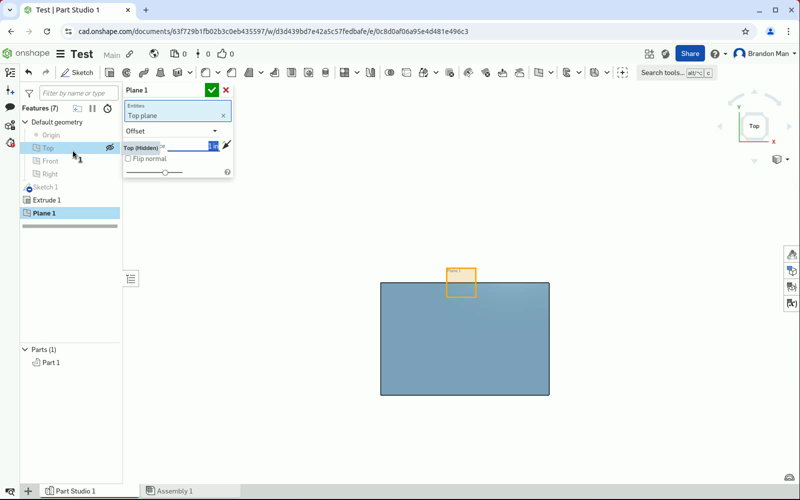
text(11.308)
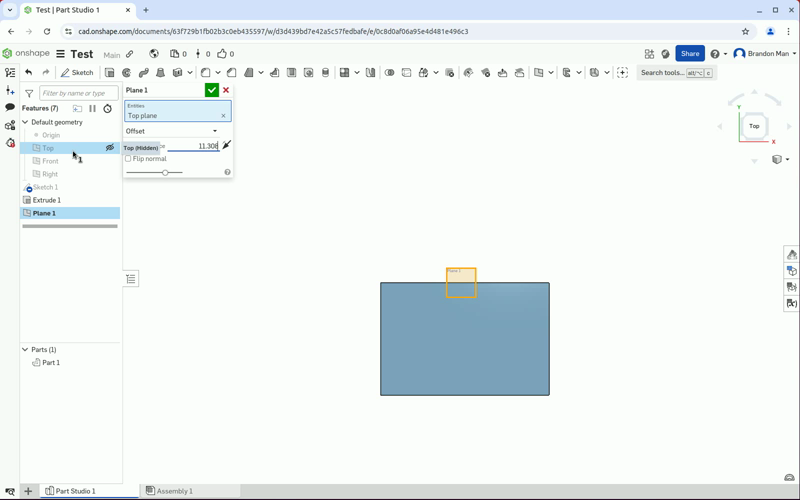
key(enter, 2)
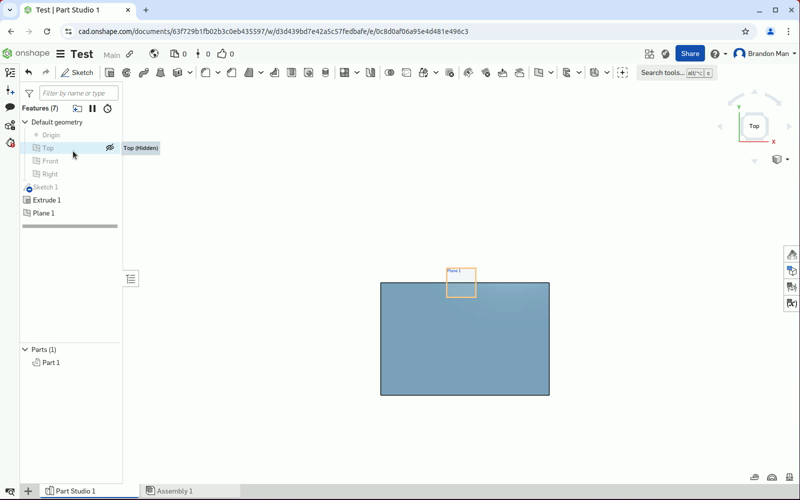
key(shift+s)
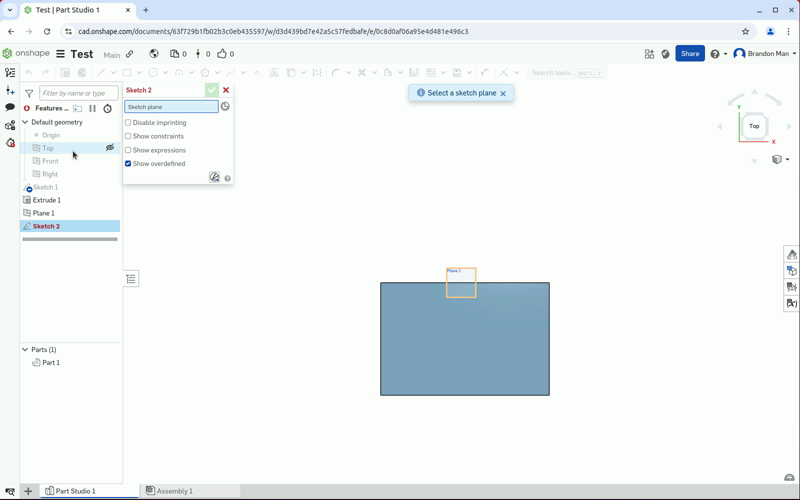
mouse_move(73, 215)
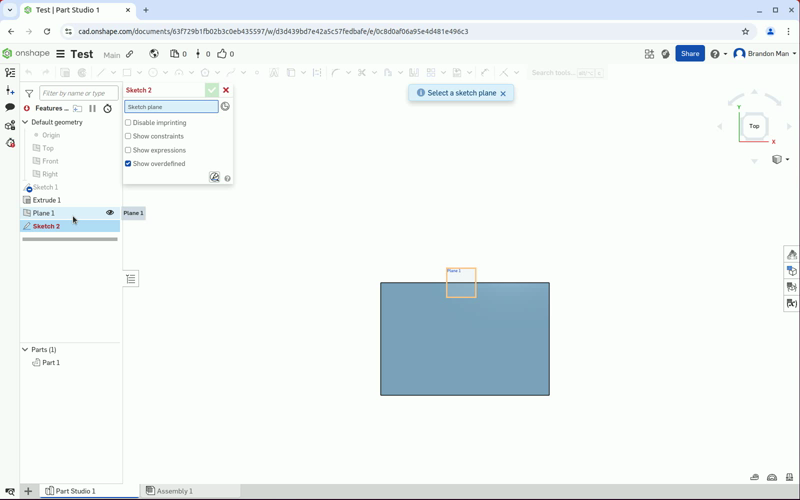
click(73, 215)
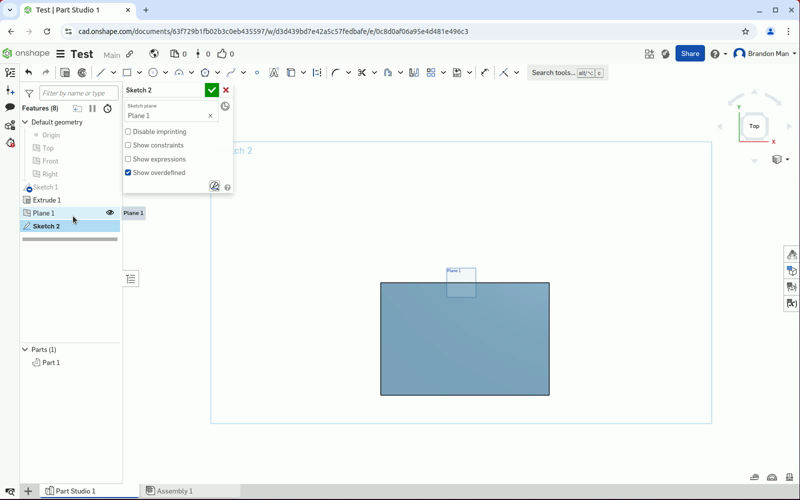
mouse_move(73, 352)
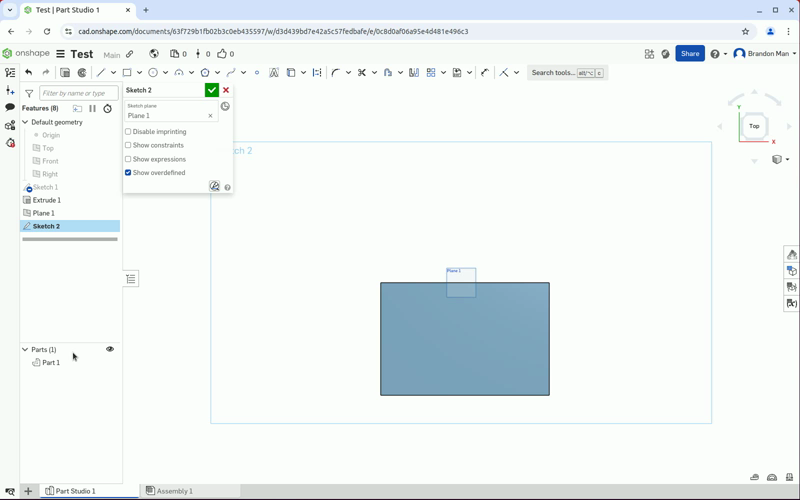
key(y)
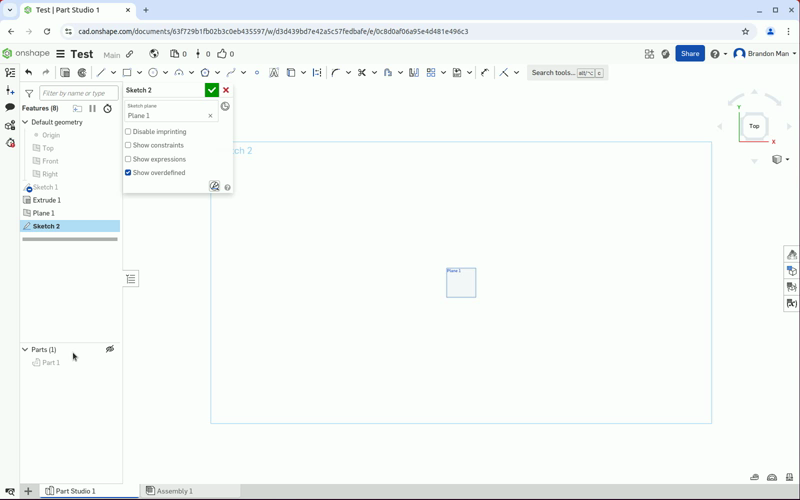
key(l)
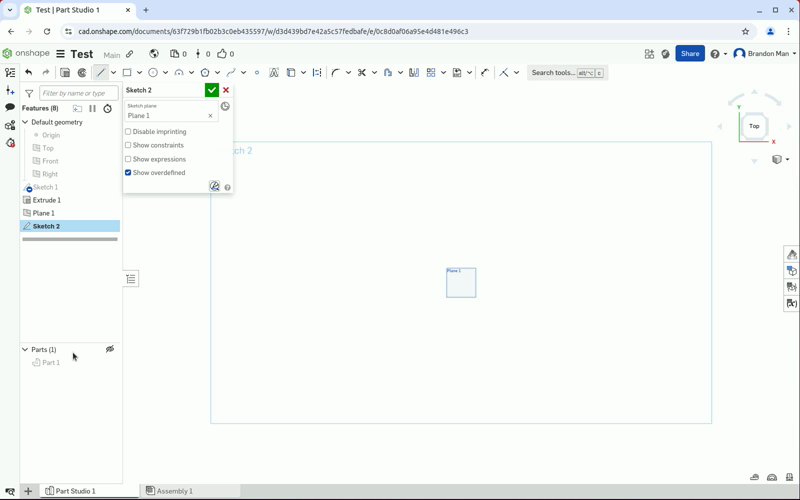
key_down(shift)
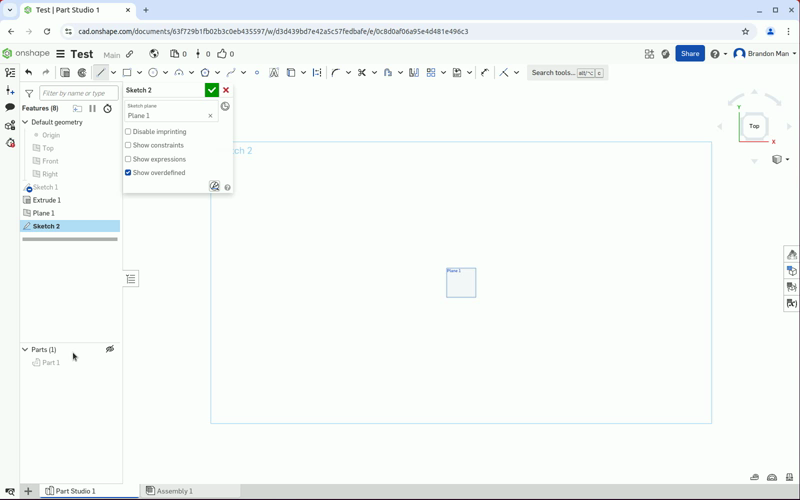
mouse_move(380, 395)
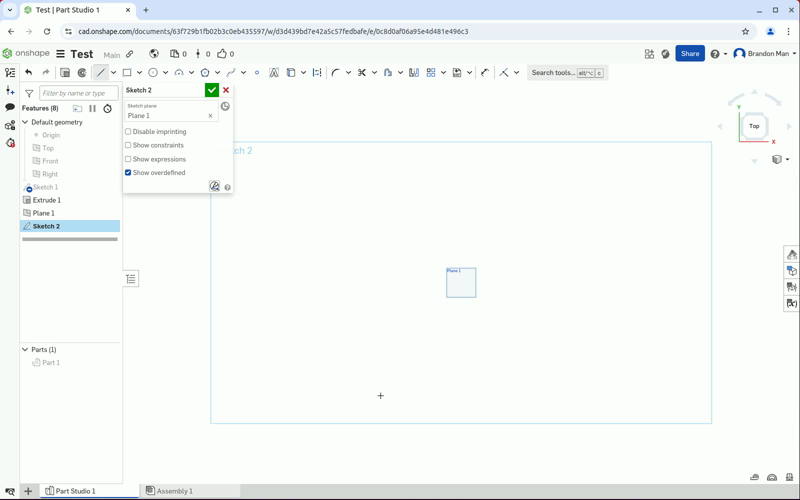
click(380, 395)
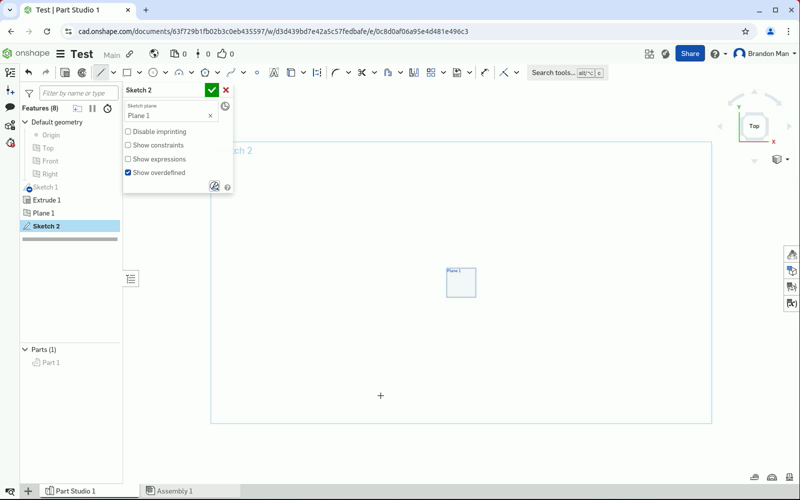
key_up(shift)
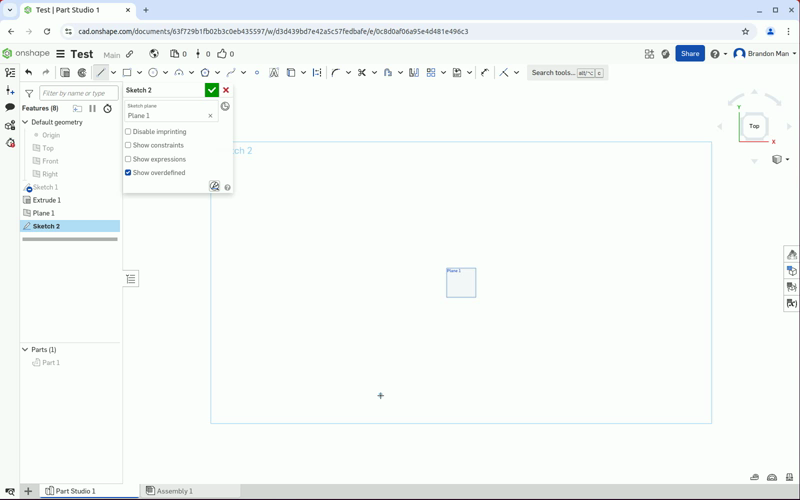
key_down(shift)
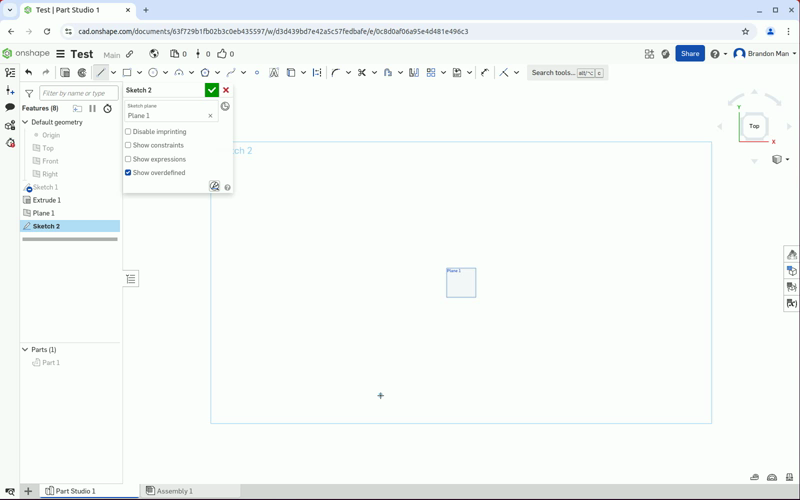
mouse_move(465, 395)
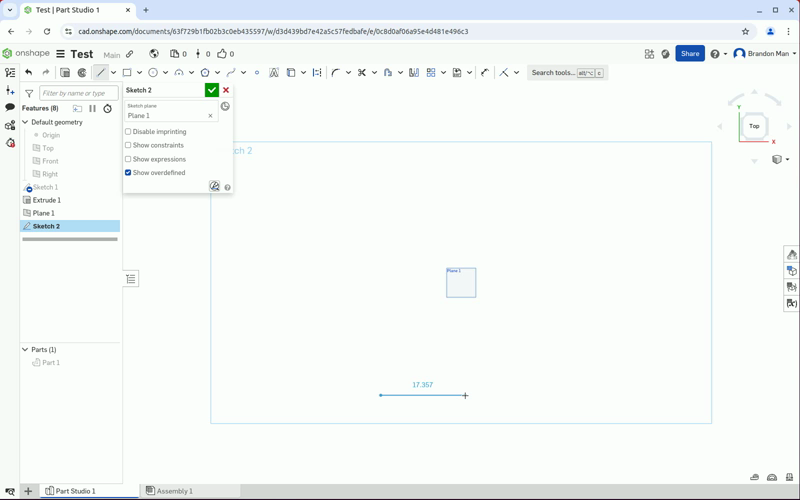
click(465, 395)
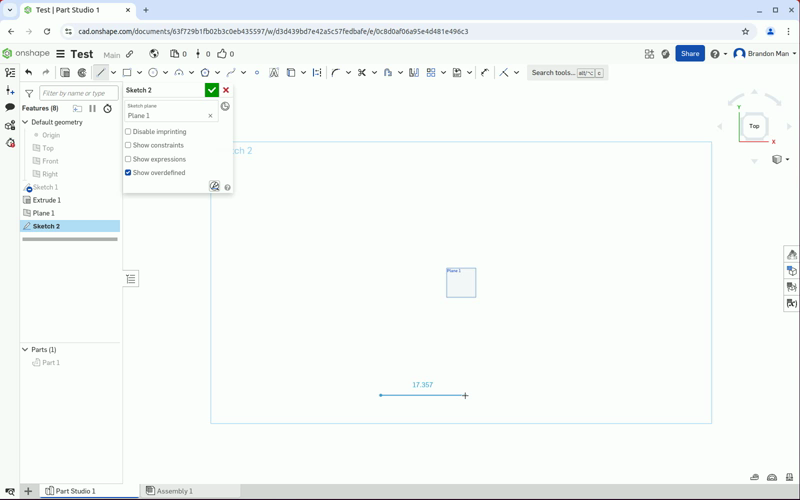
key_up(shift)
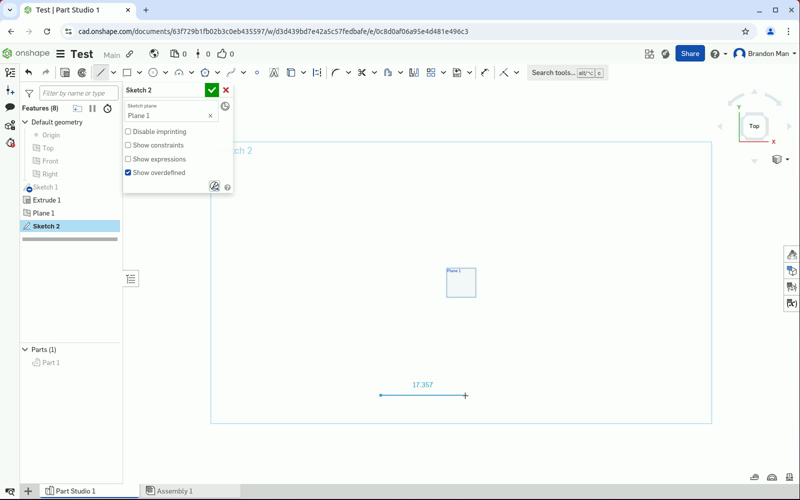
key_down(shift)
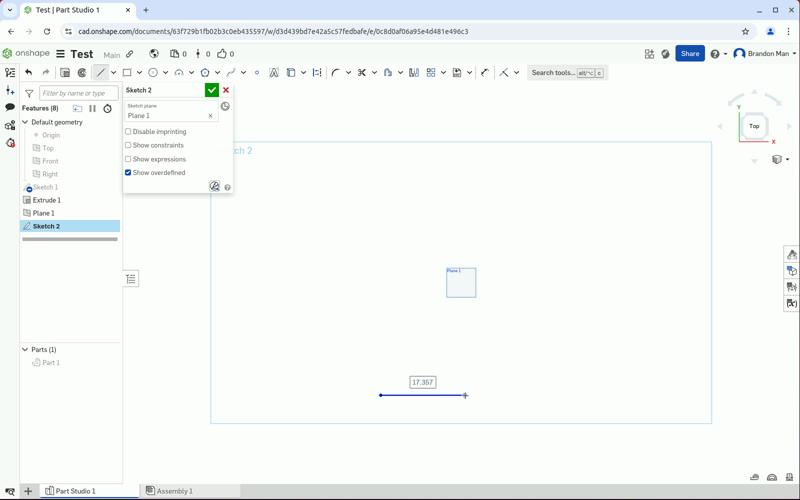
mouse_move(465, 282)
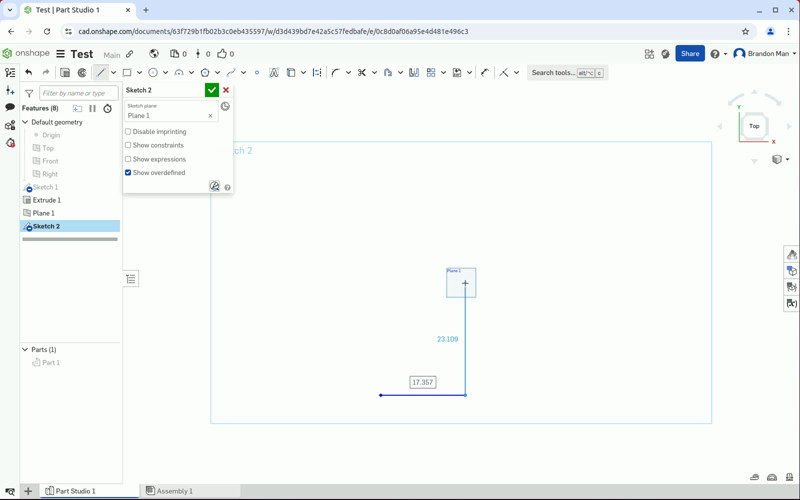
click(465, 282)
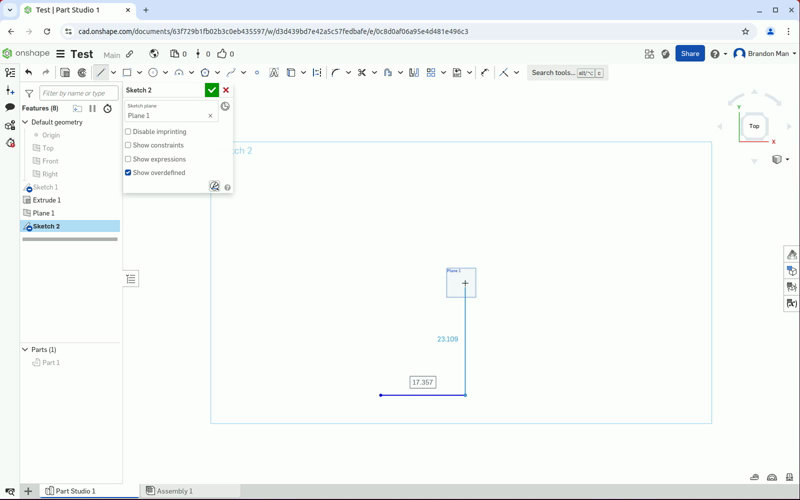
key_up(shift)
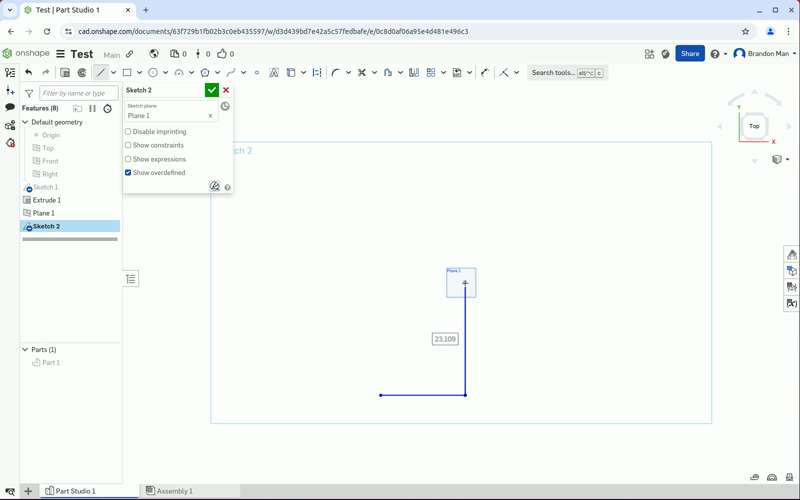
key_down(shift)
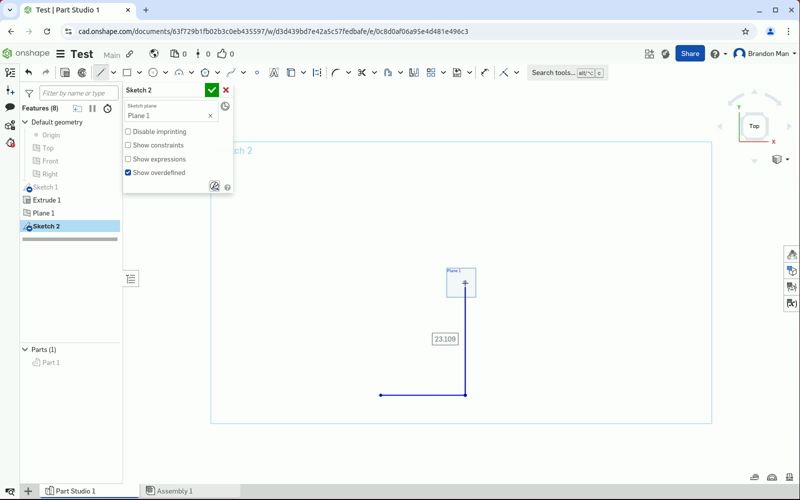
mouse_move(380, 282)
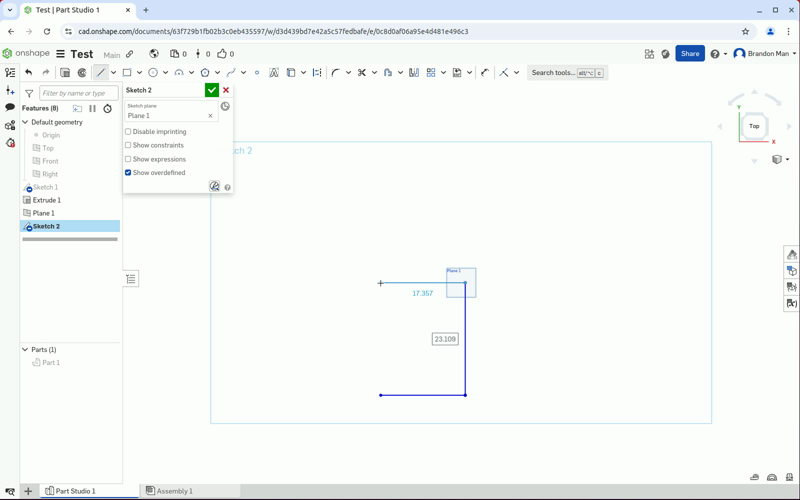
click(380, 282)
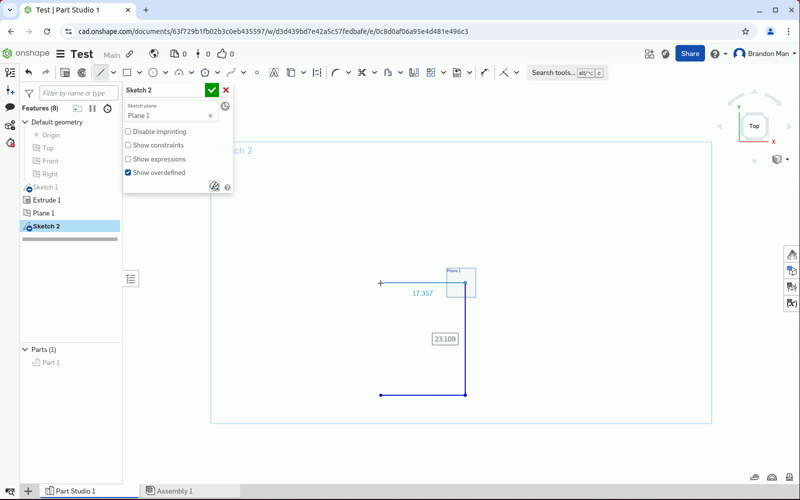
key_up(shift)
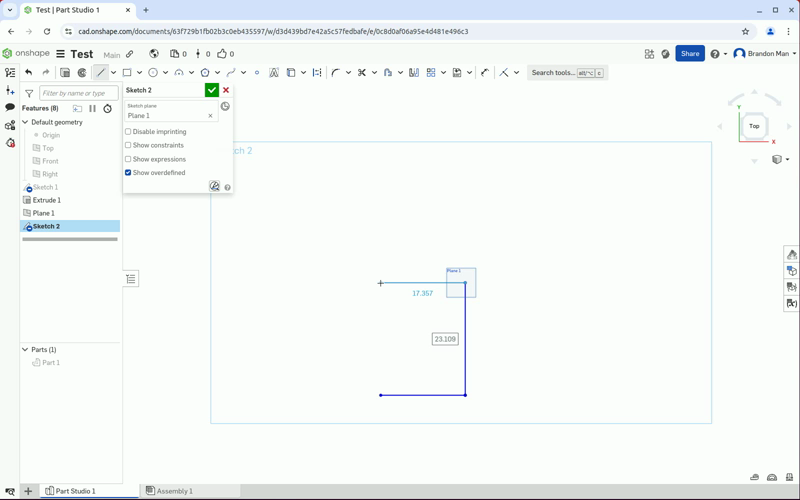
key_down(shift)
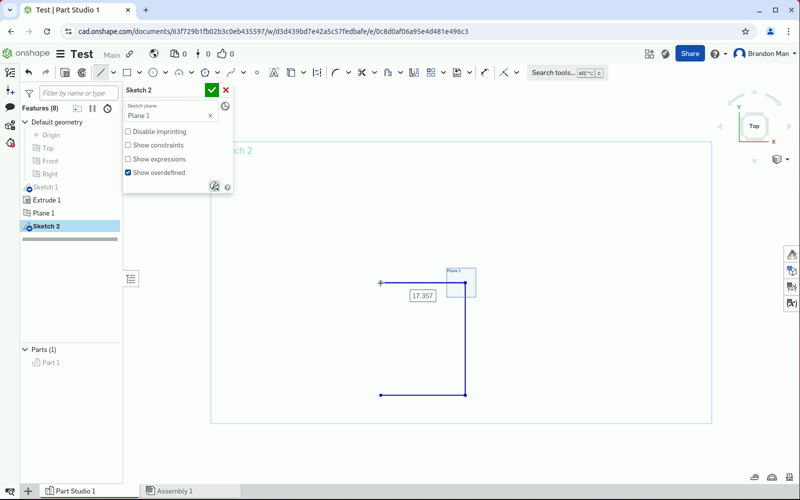
mouse_move(380, 395)
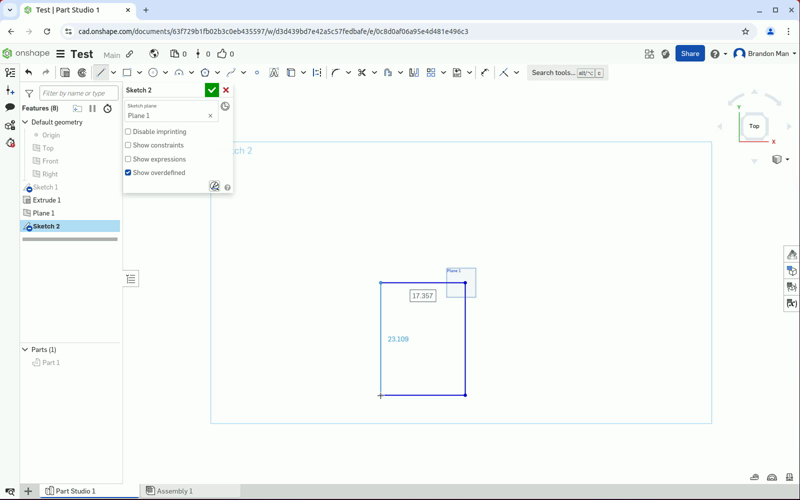
key_up(shift)
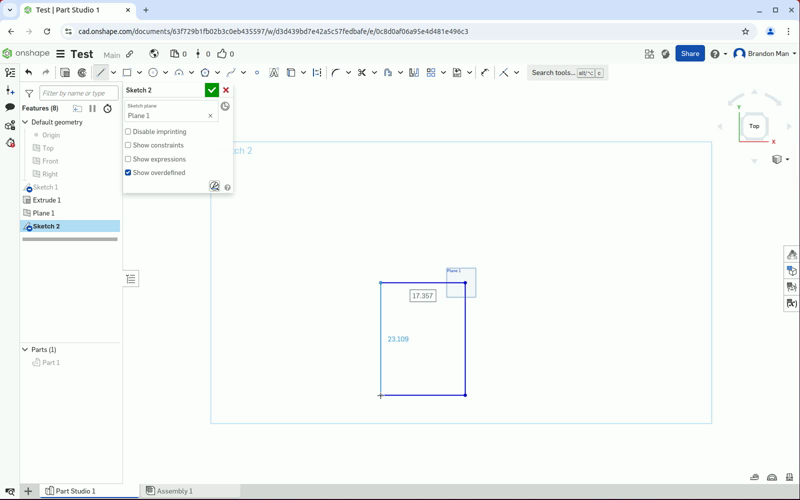
click(380, 395)
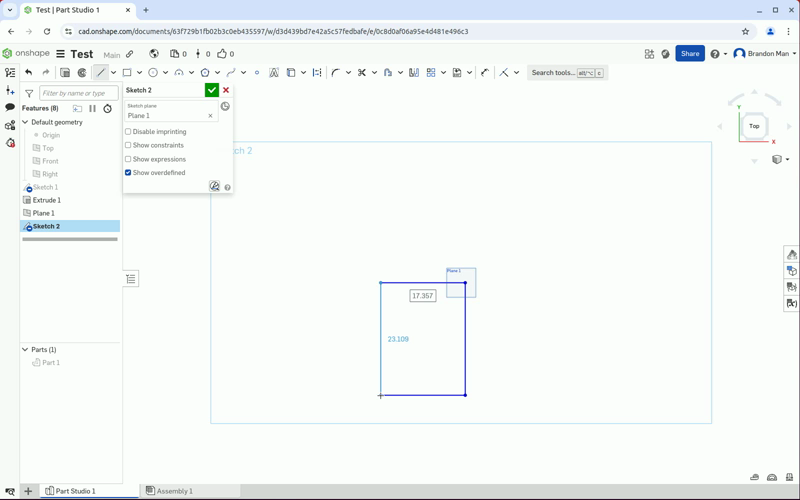
key(esc)
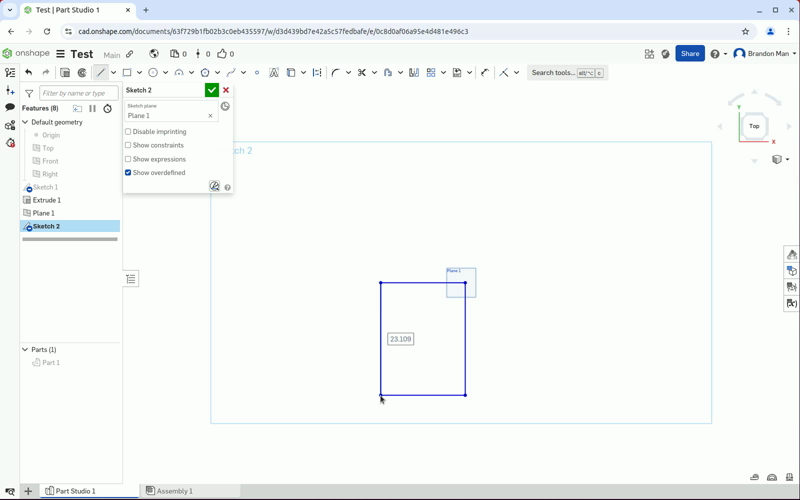
mouse_move(392, 310)
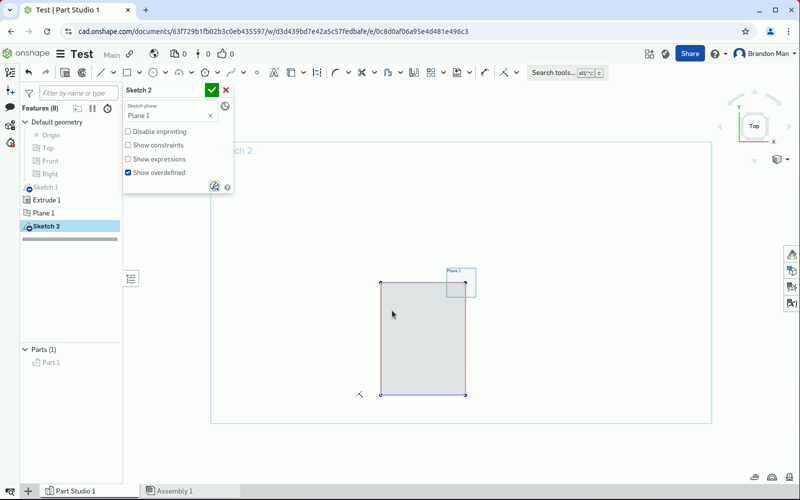
click(392, 310)
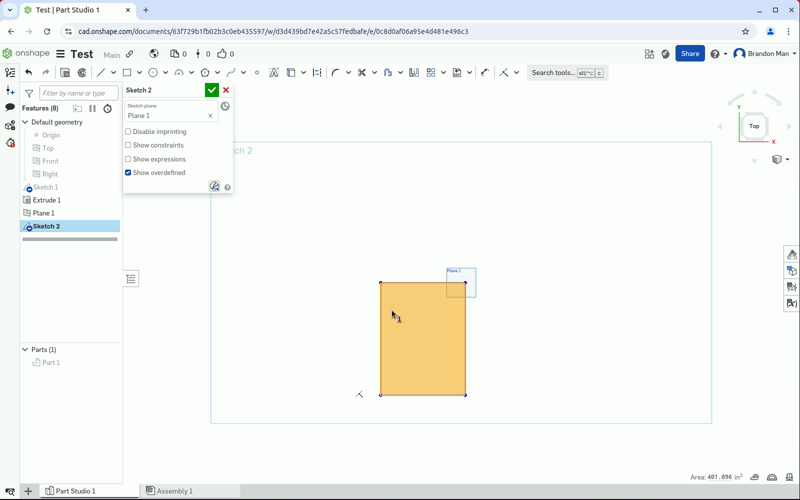
mouse_move(73, 352)
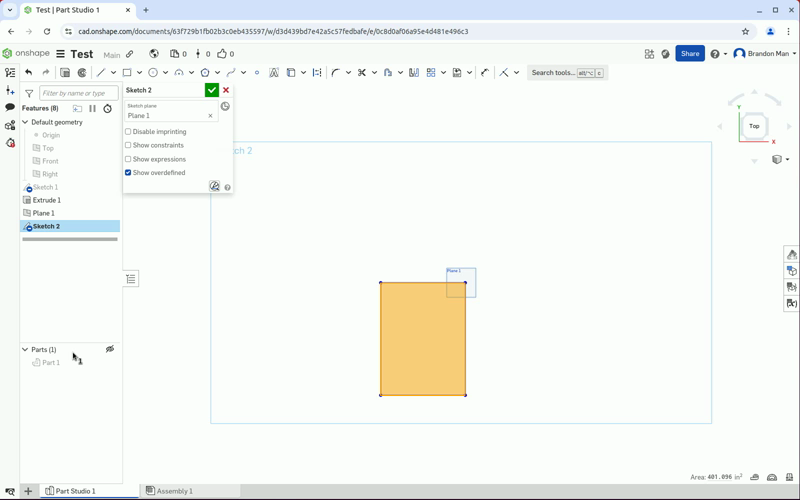
key(shift+y)
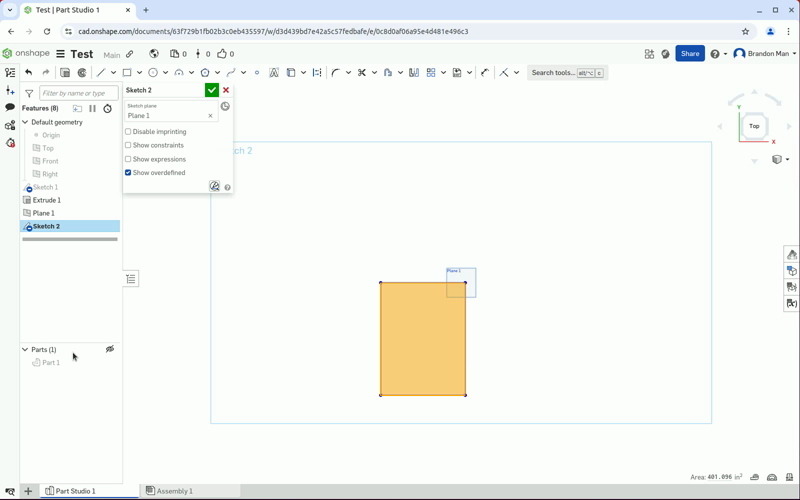
key(shift+e)
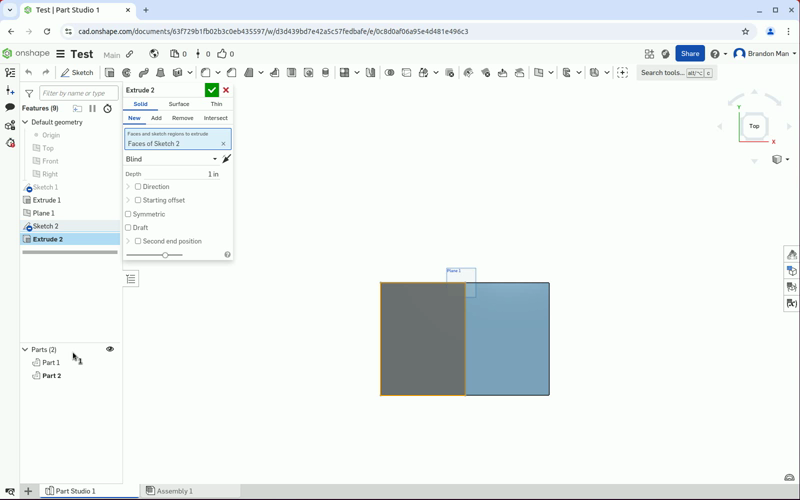
mouse_move(143, 106)
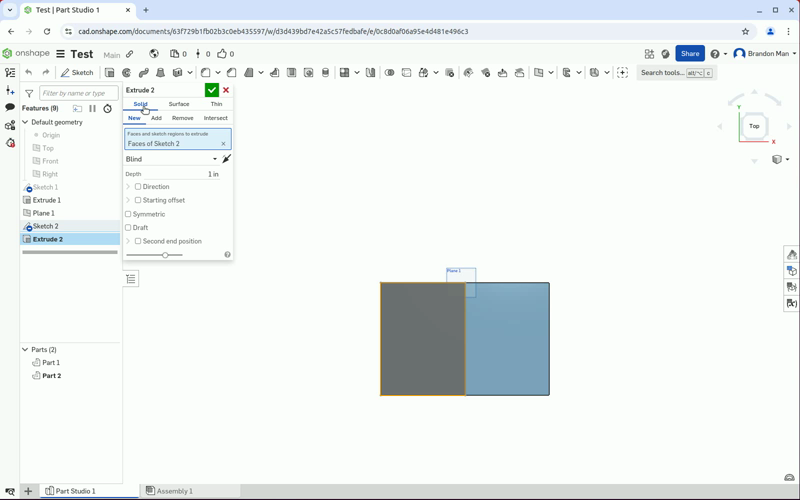
click(143, 106)
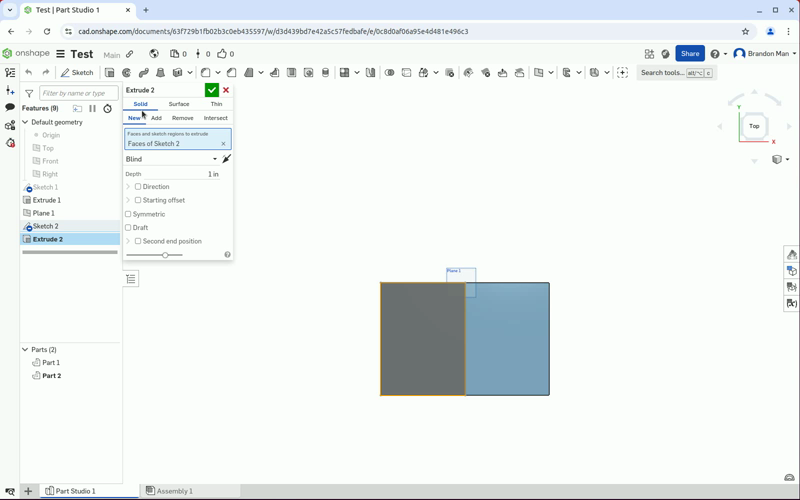
mouse_move(137, 120)
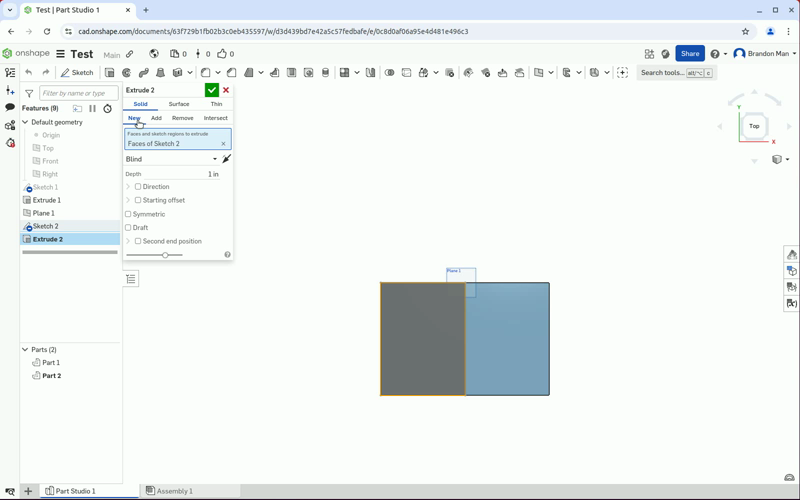
click(137, 120)
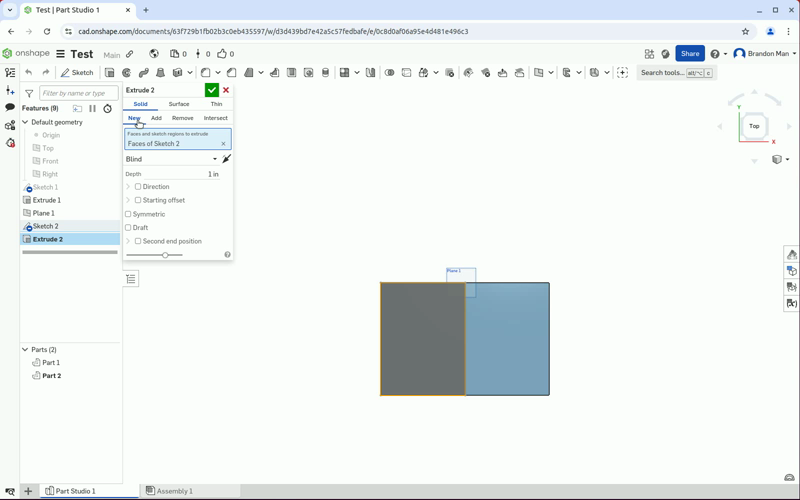
key(tab, 4)
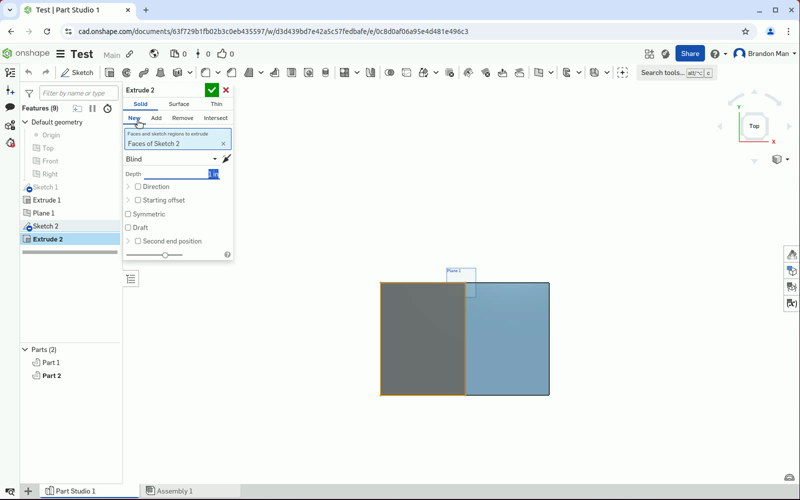
text(11.554)
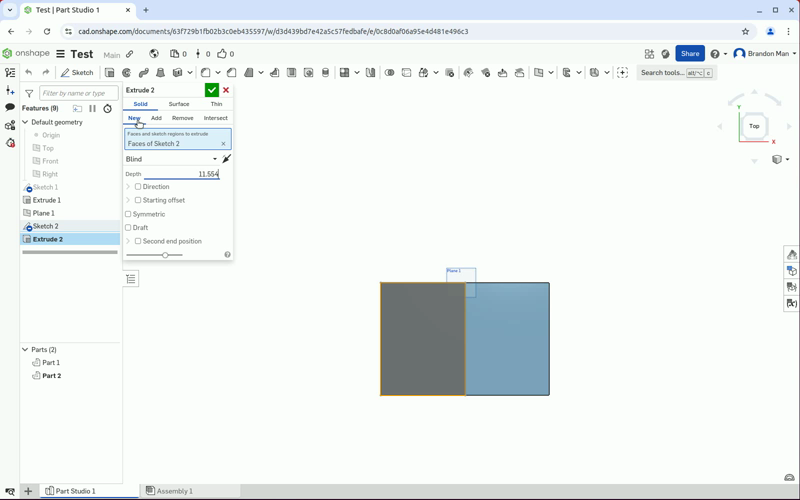
key(enter)
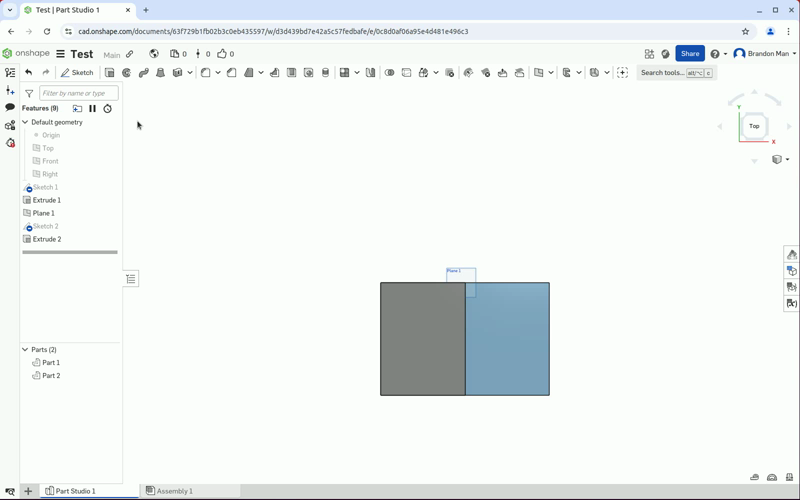
key(shift+h)
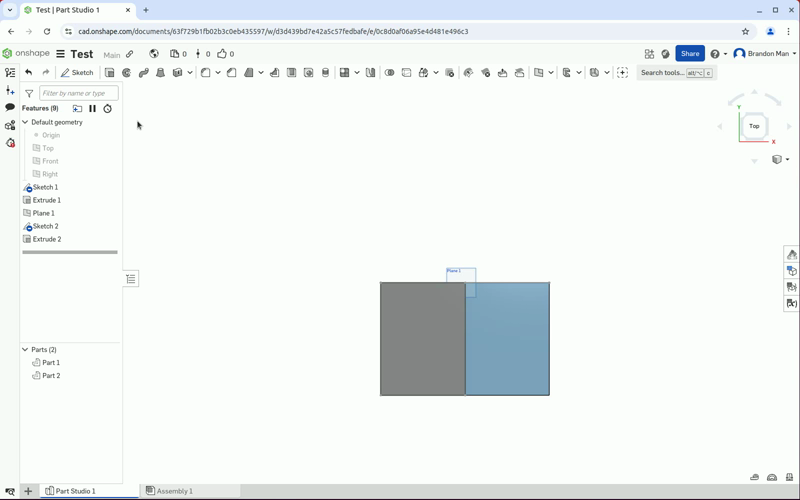
key(shift+h)
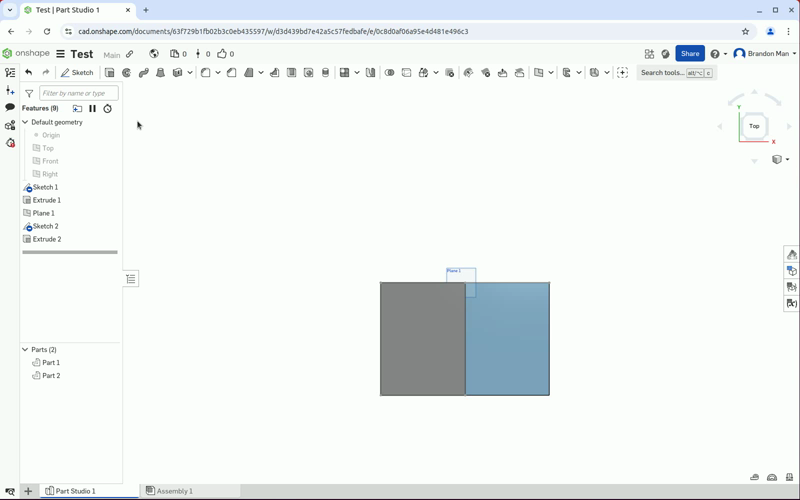
key(shift+7)
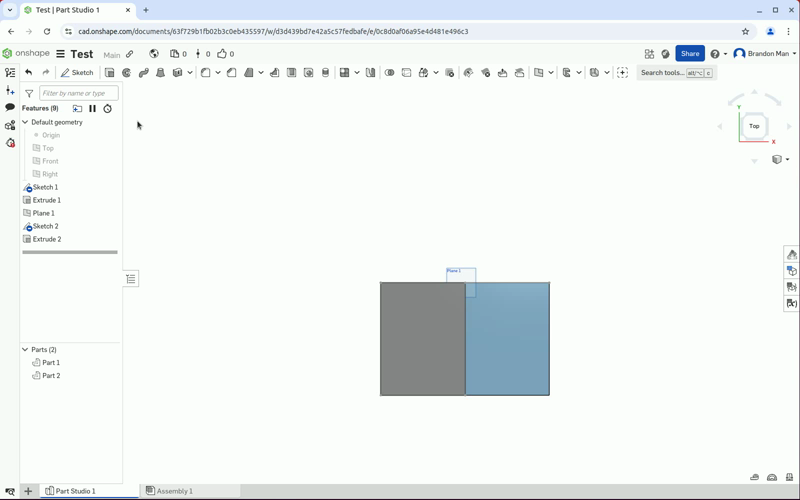
key(up, 3)
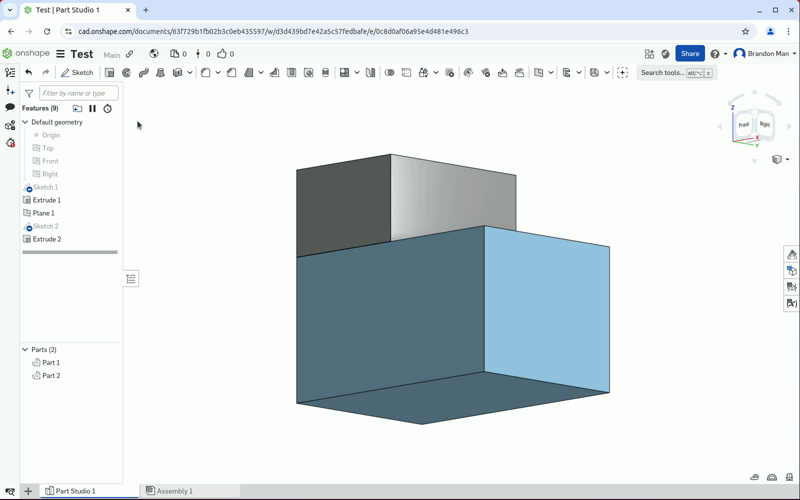
key(left, 3)
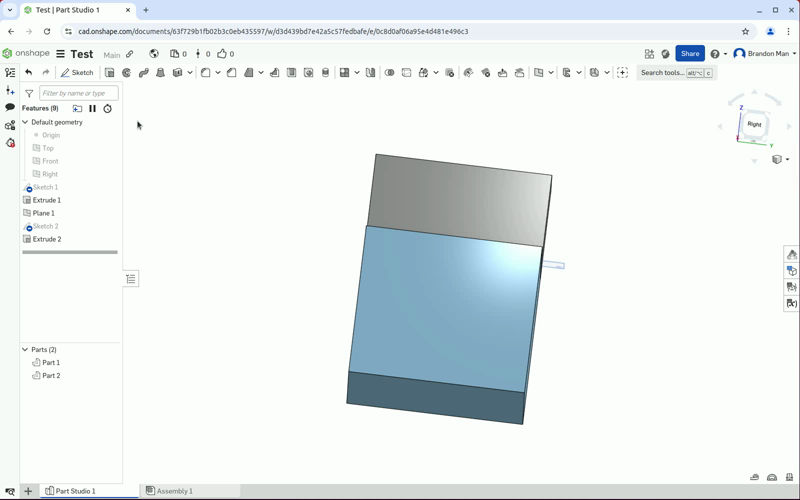
key(right, 3)
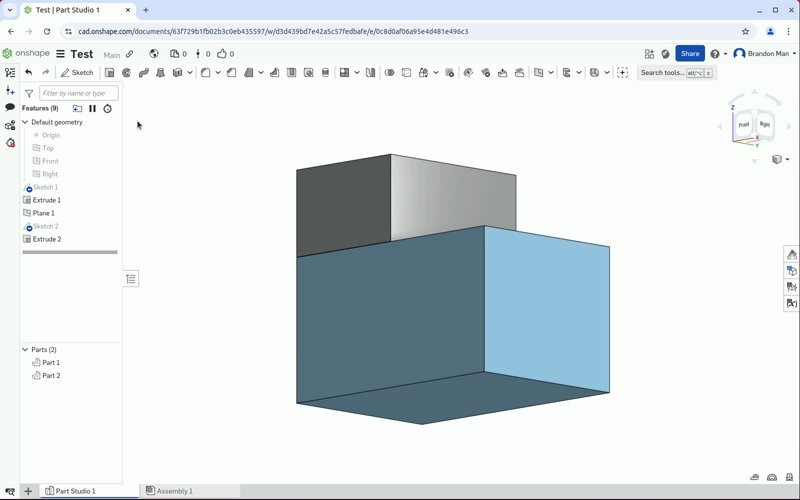
key(down, 3)
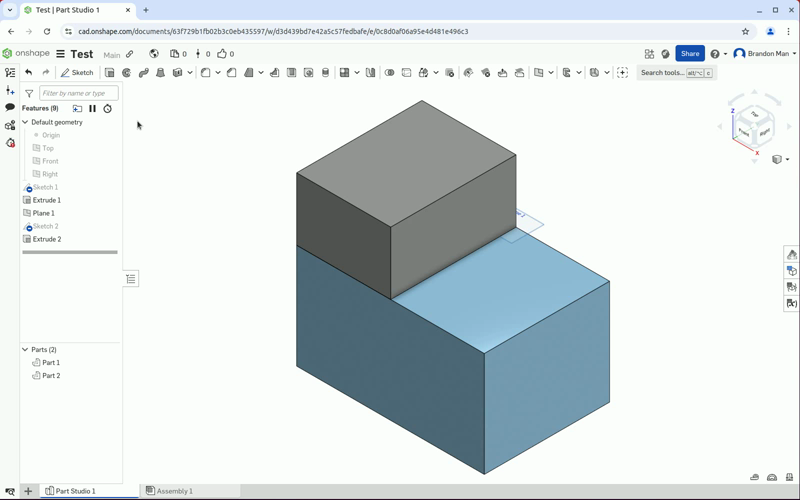
mouse_move(73, 189)
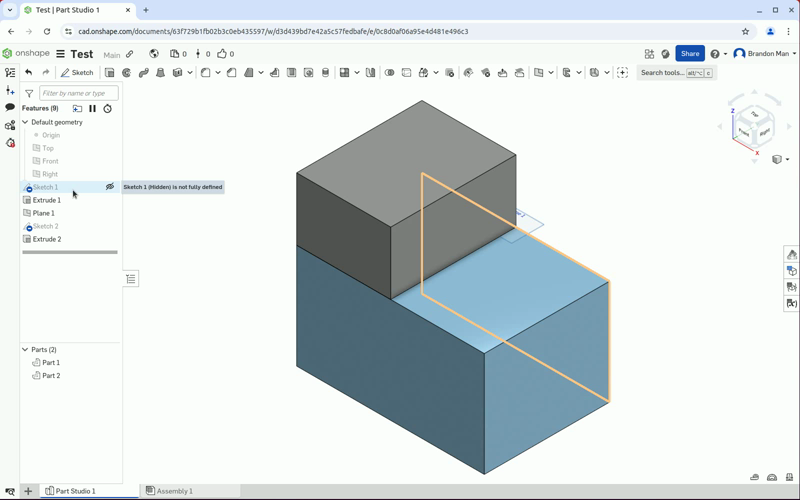
click(73, 189)